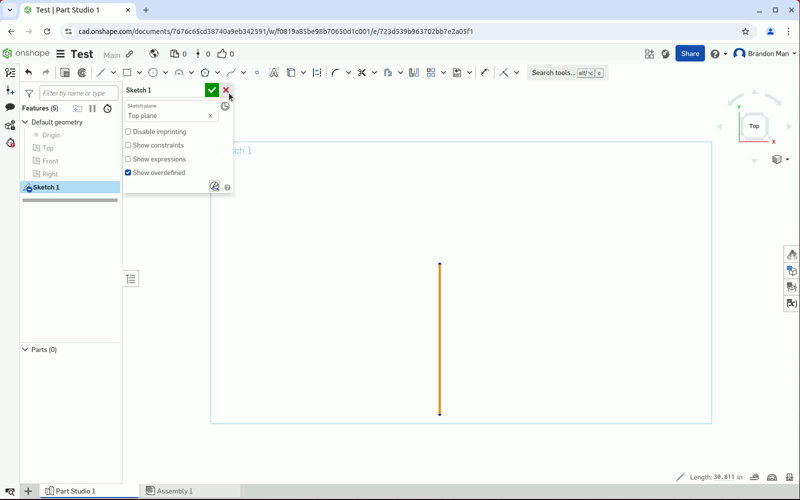
key(shift+h)
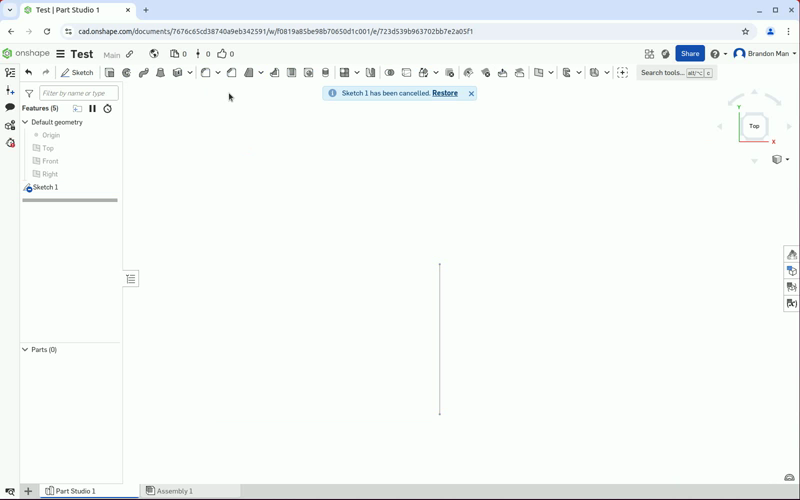
key(shift+s)
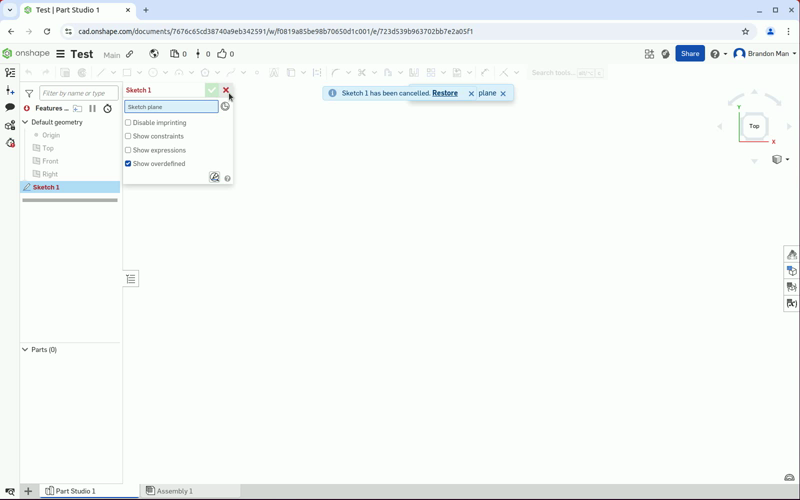
mouse_move(73, 150)
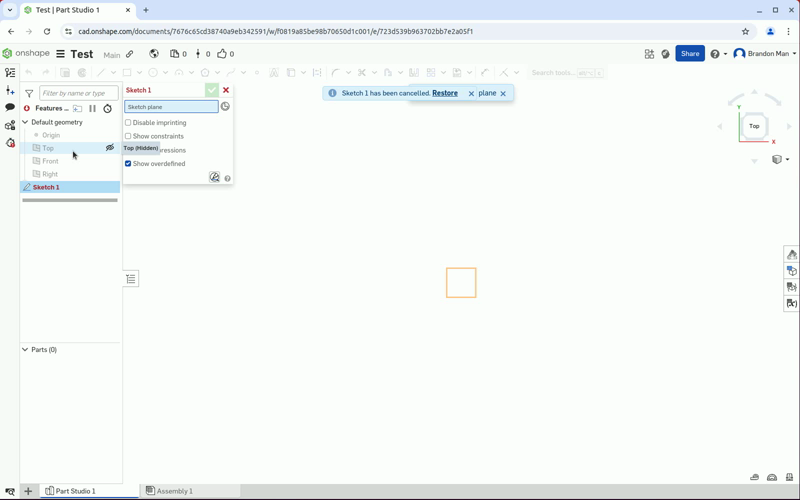
click(73, 150)
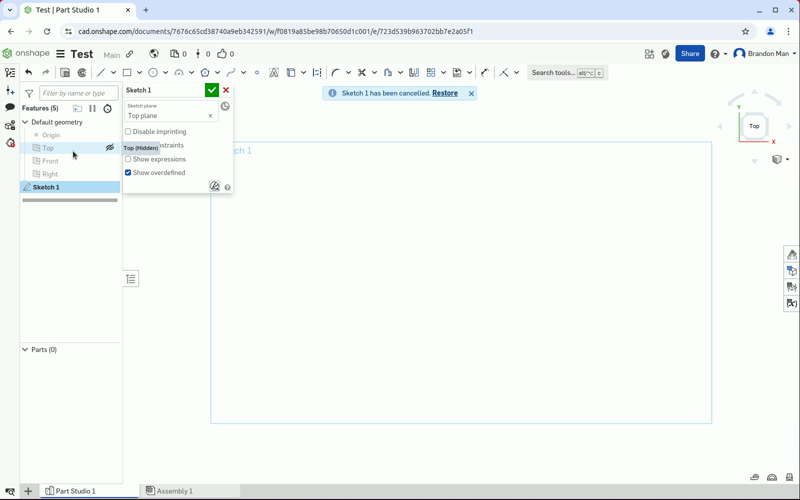
mouse_move(73, 352)
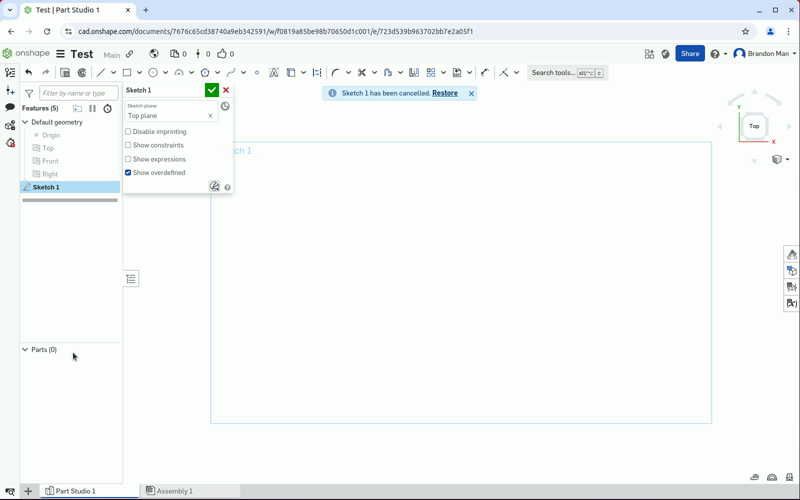
key(y)
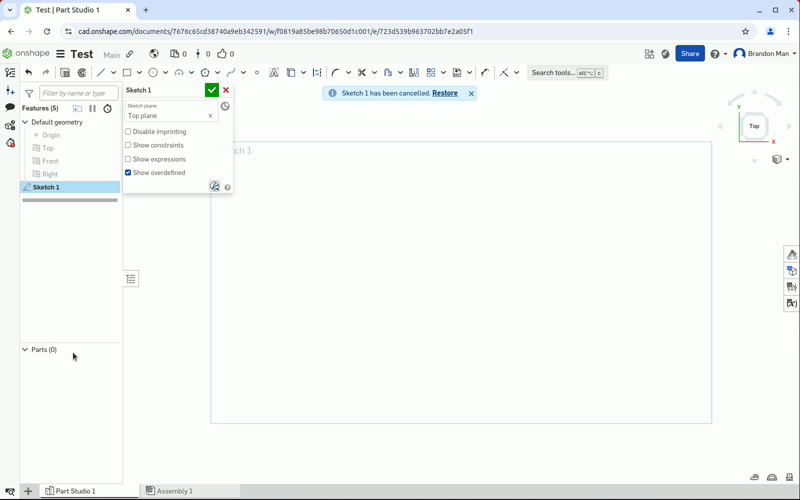
key(l)
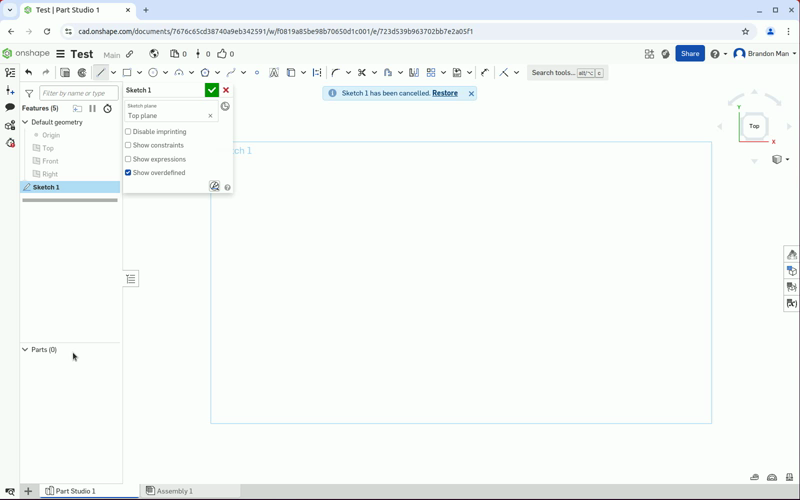
key_down(shift)
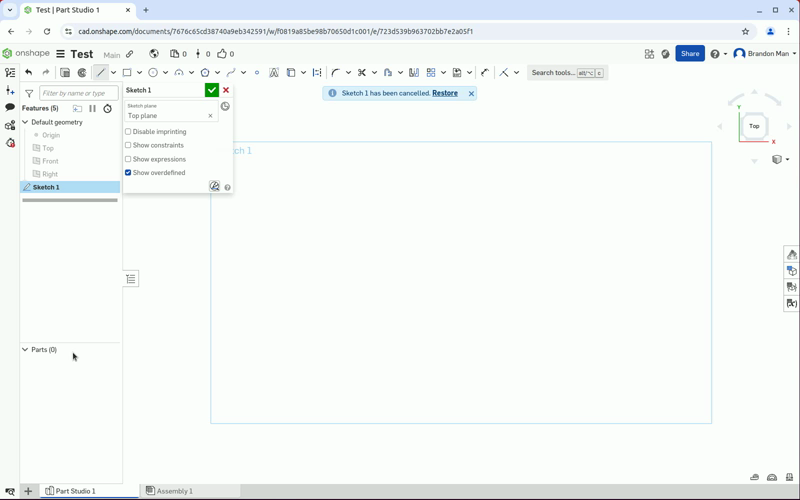
mouse_move(467, 315)
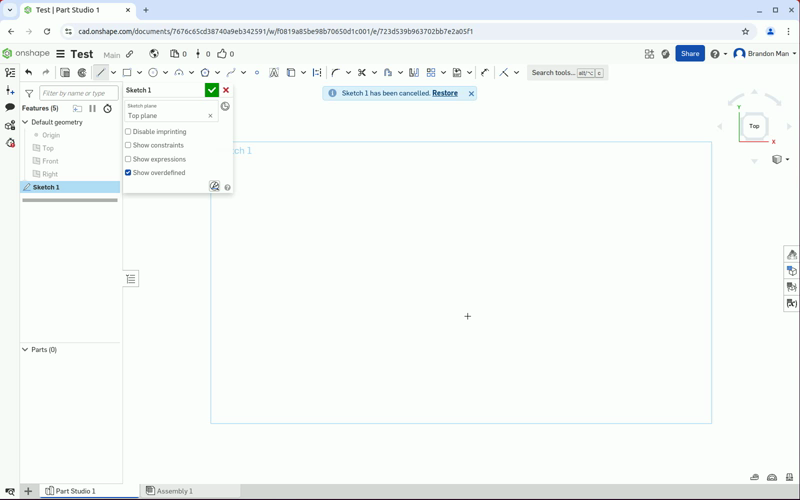
click(467, 315)
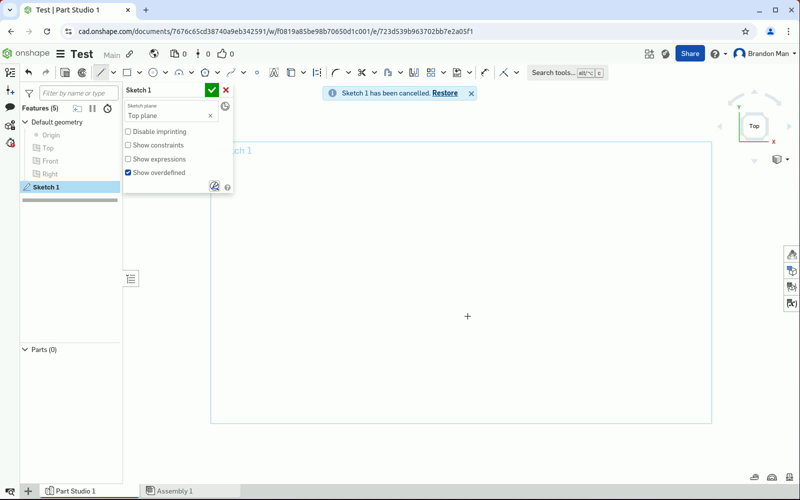
key_up(shift)
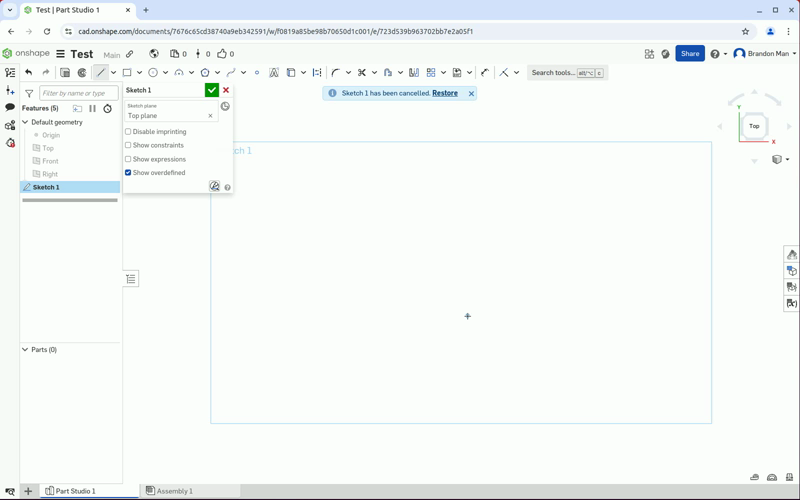
key_down(shift)
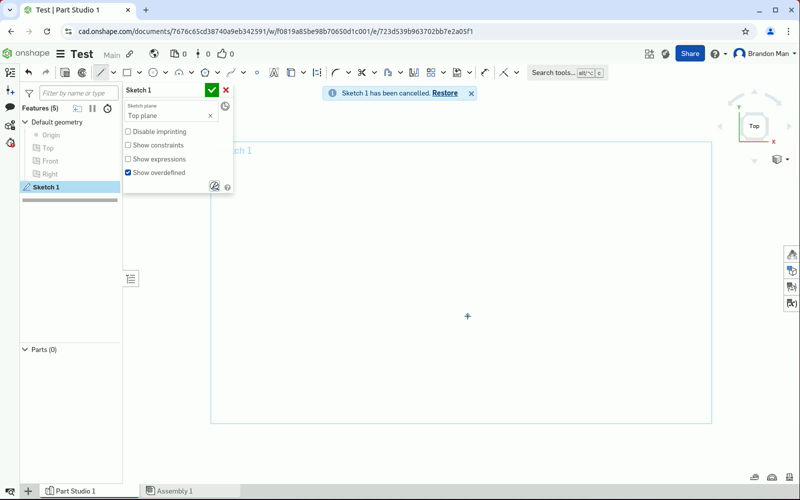
mouse_move(561, 297)
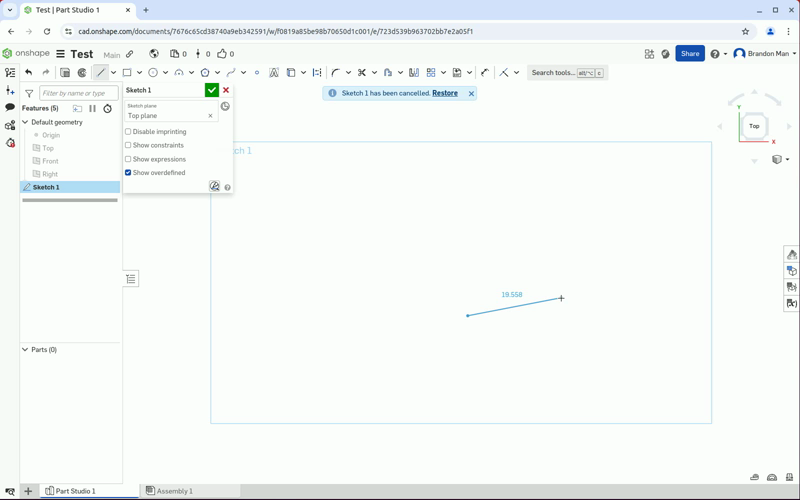
click(561, 297)
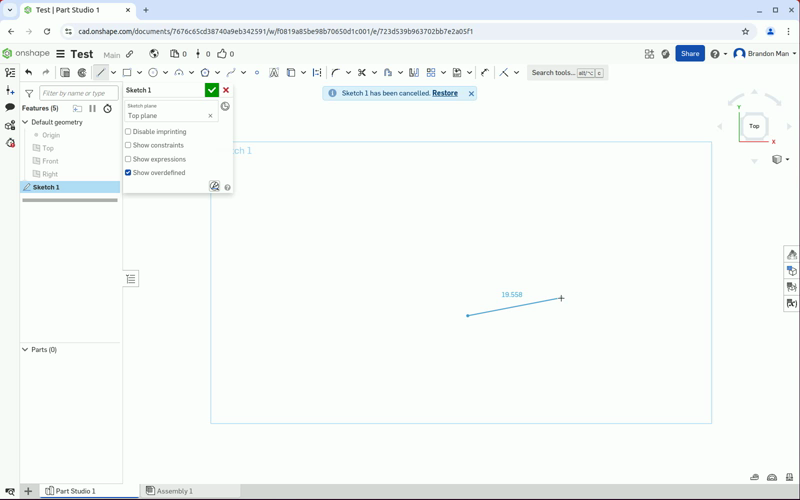
key_up(shift)
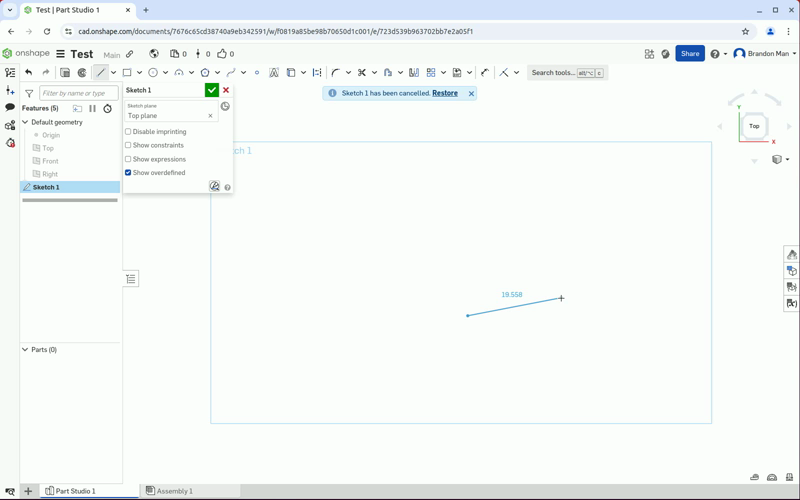
key(esc)
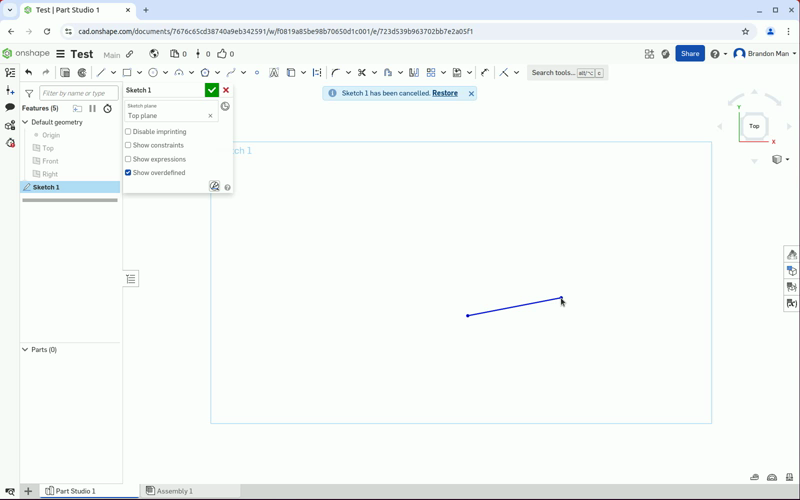
key(a)
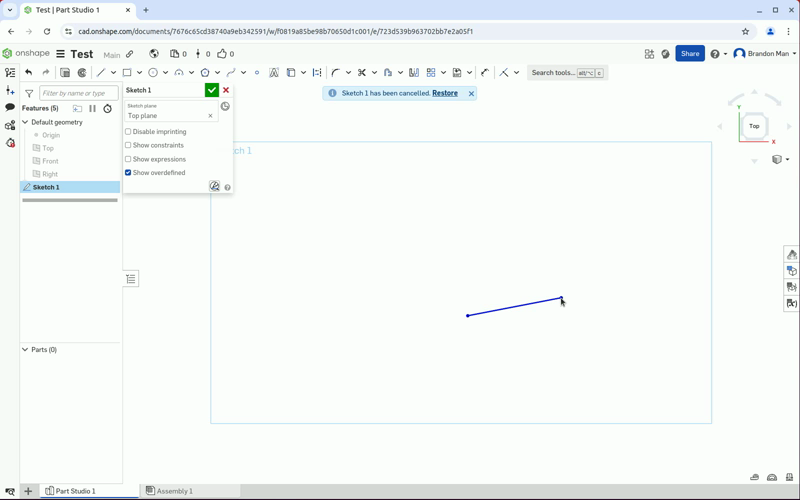
mouse_move(561, 297)
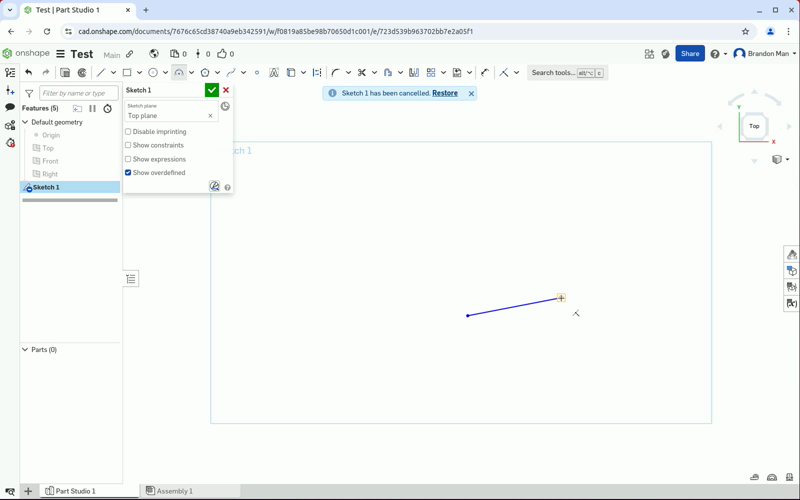
click(561, 297)
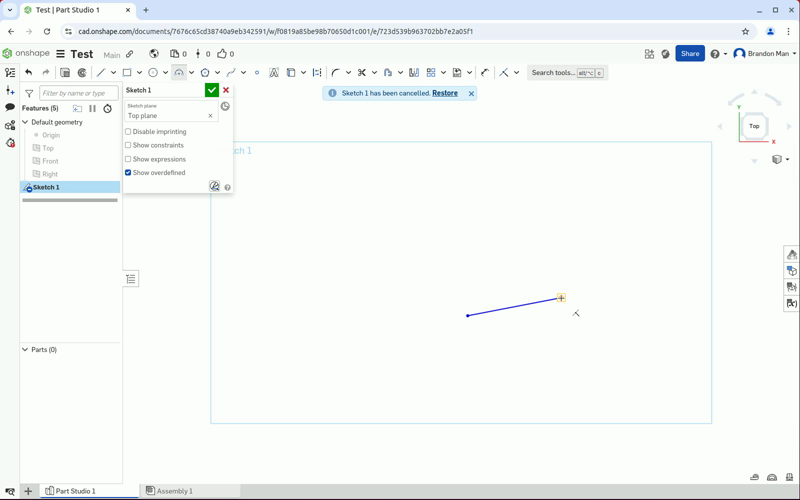
key_down(shift)
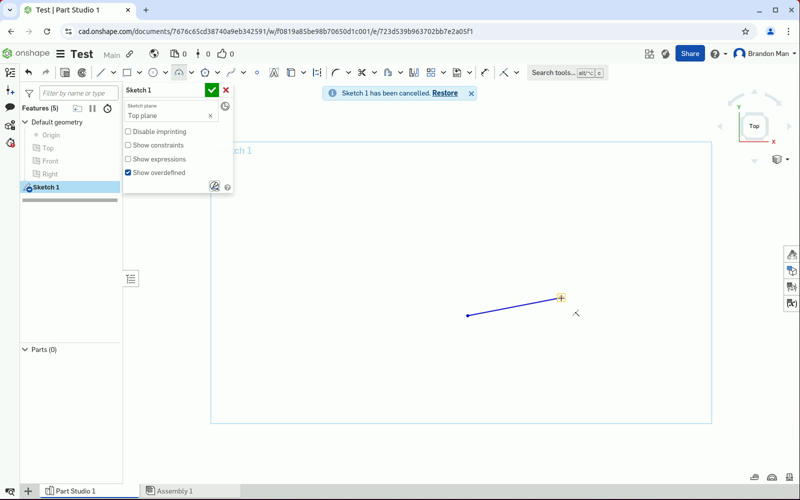
mouse_move(561, 267)
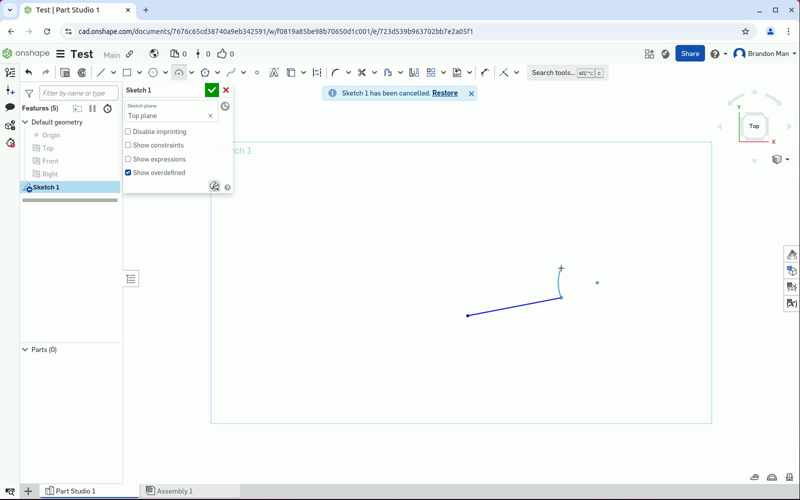
click(561, 267)
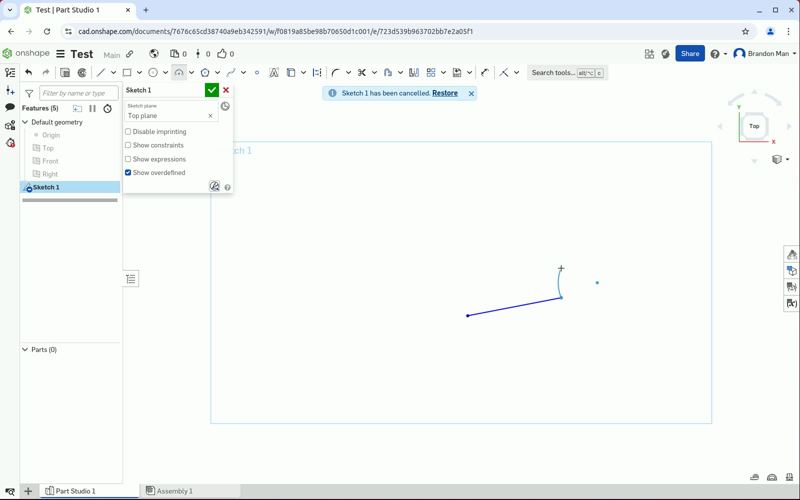
mouse_move(573, 282)
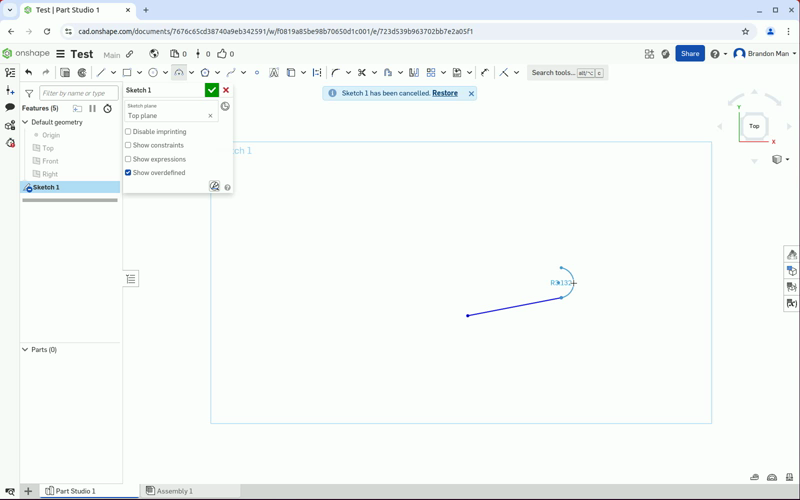
click(573, 282)
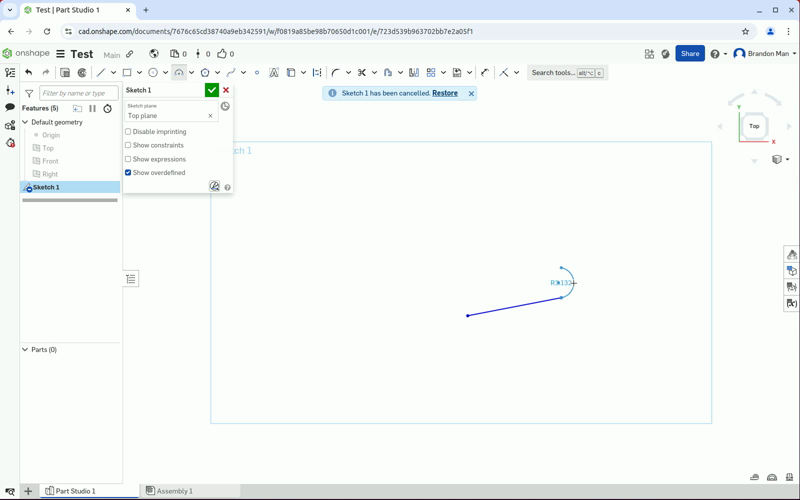
key_up(shift)
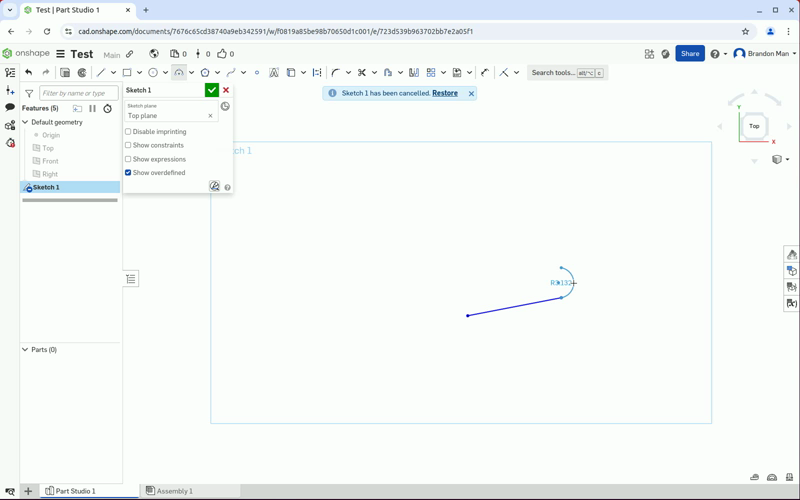
key(esc)
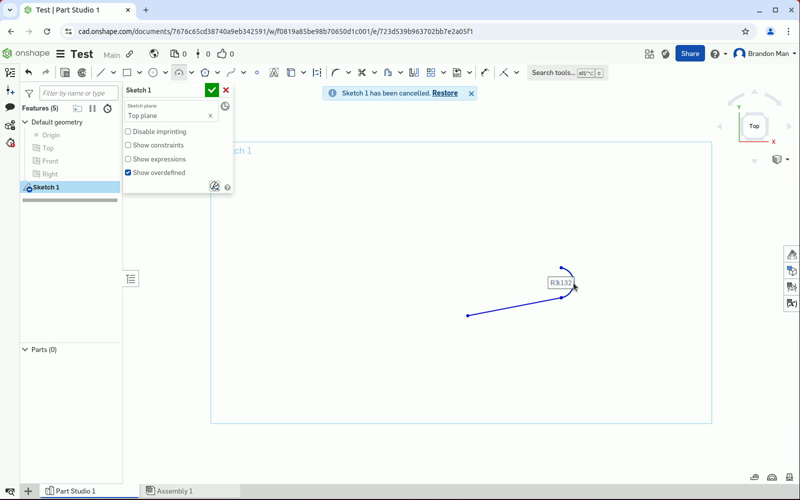
key(l)
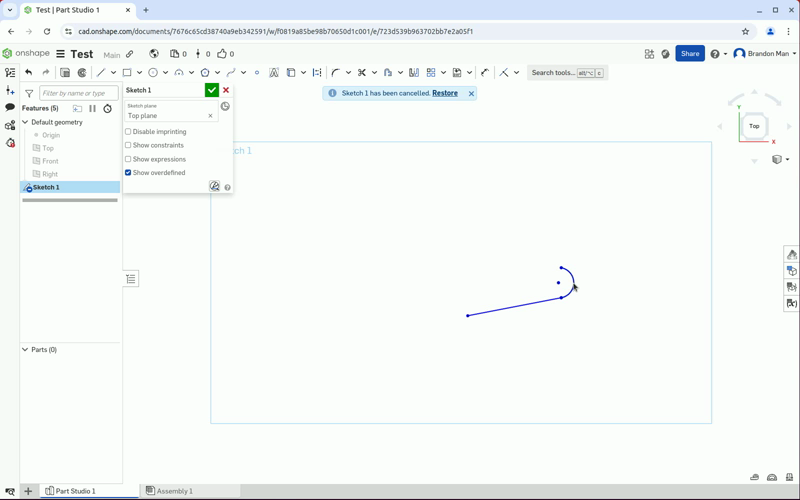
mouse_move(561, 267)
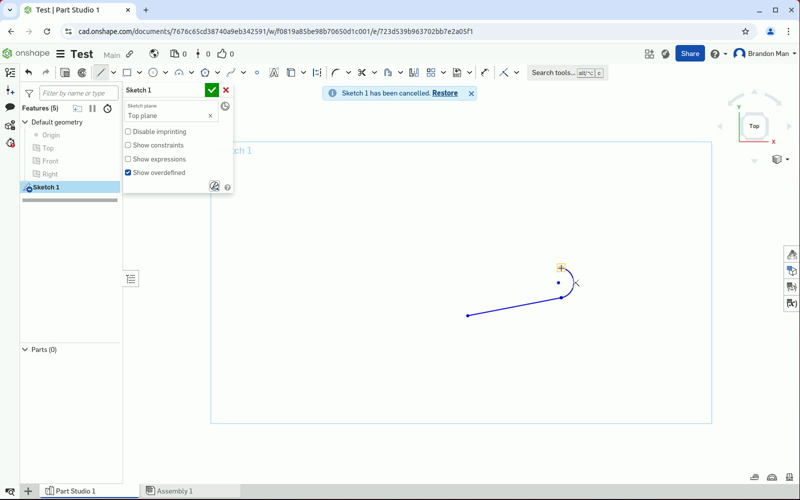
click(561, 267)
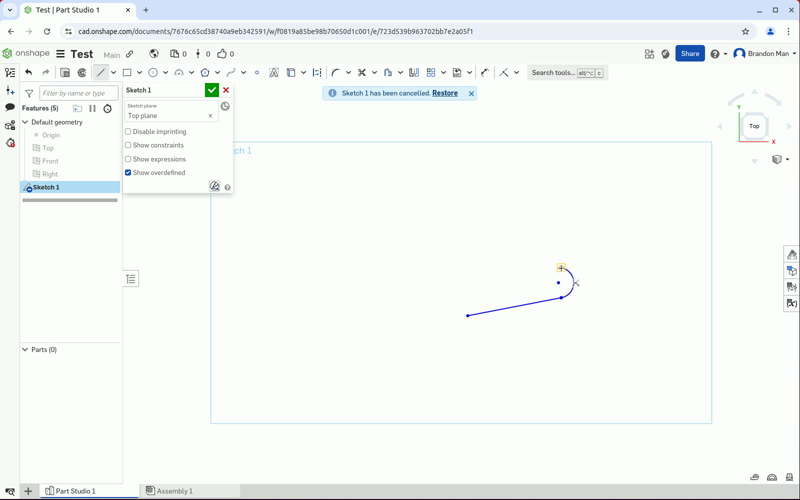
key_down(shift)
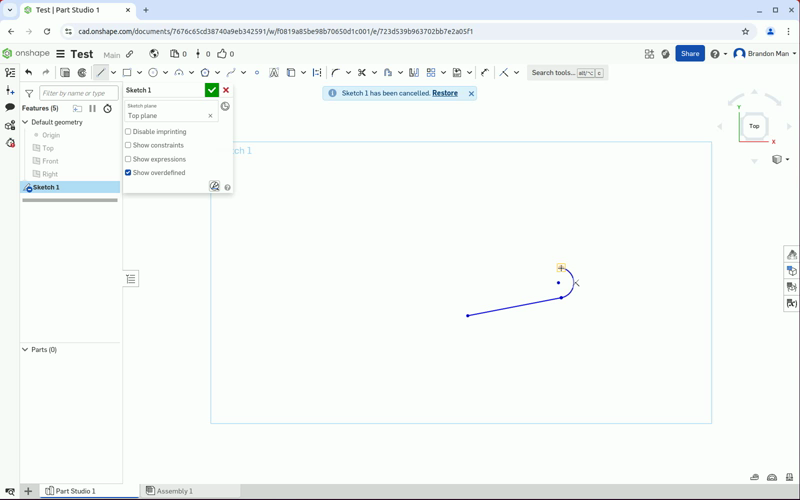
mouse_move(467, 249)
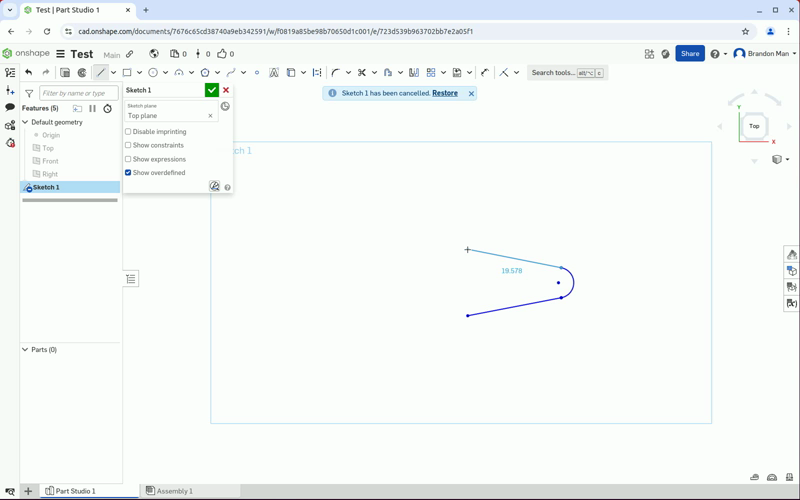
click(467, 249)
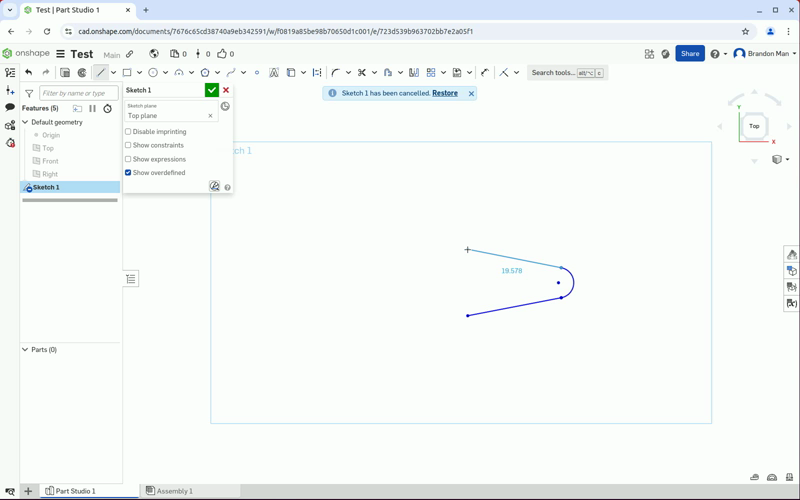
key_up(shift)
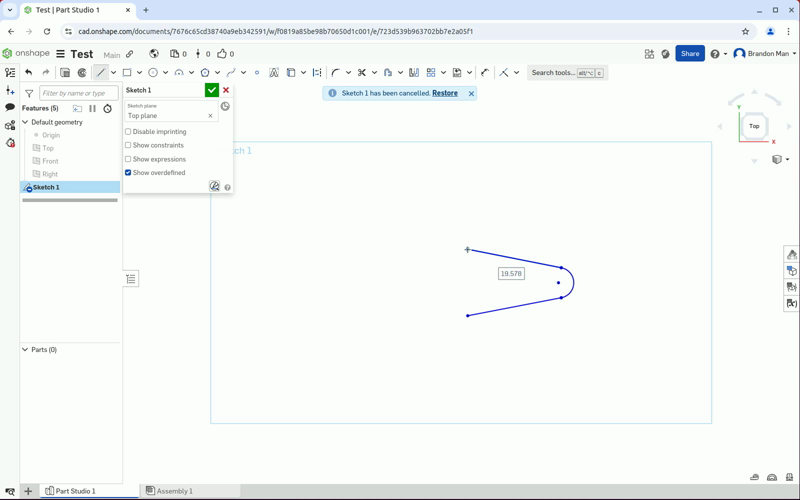
key(esc)
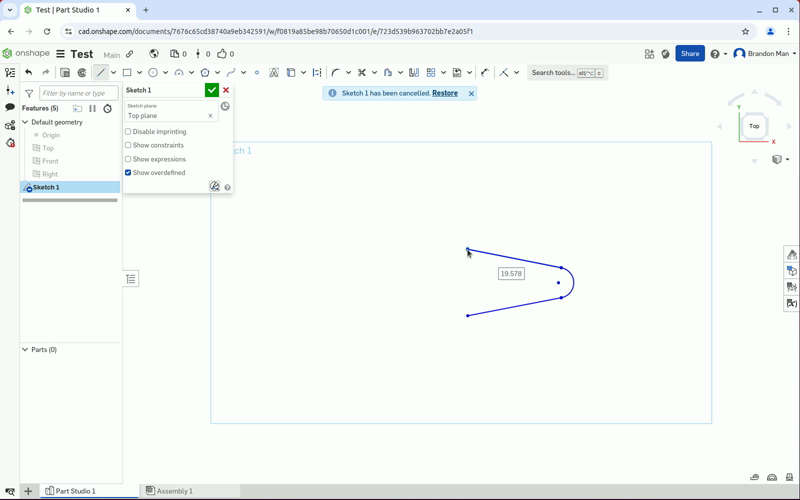
key(a)
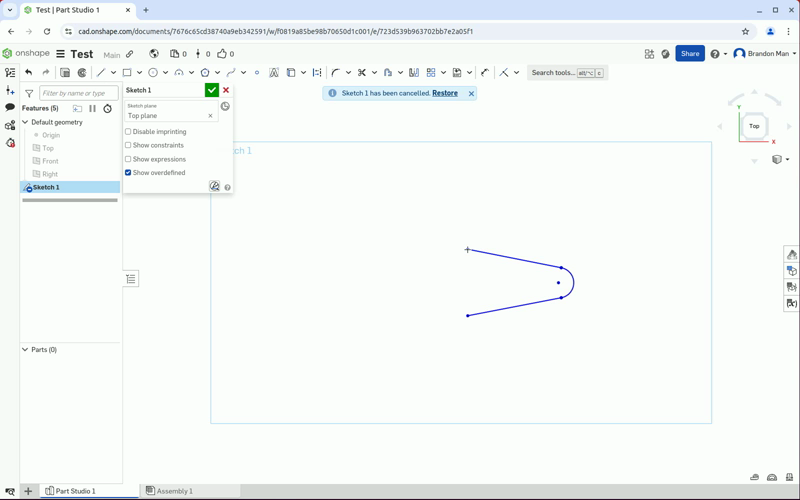
mouse_move(467, 249)
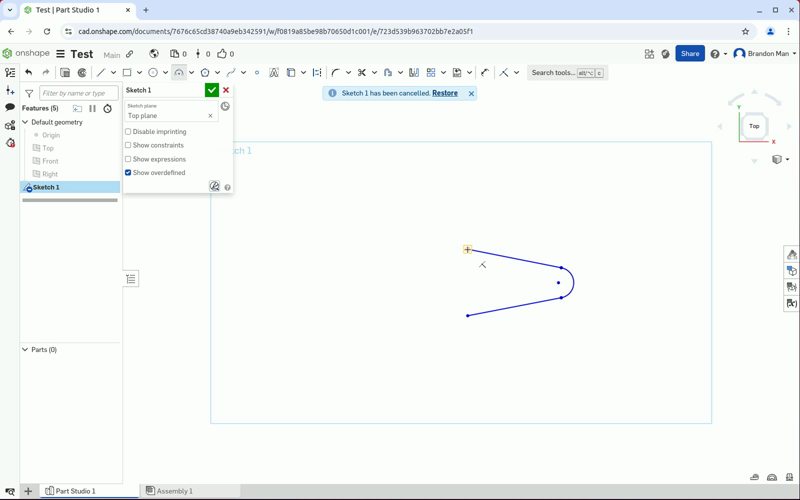
click(467, 249)
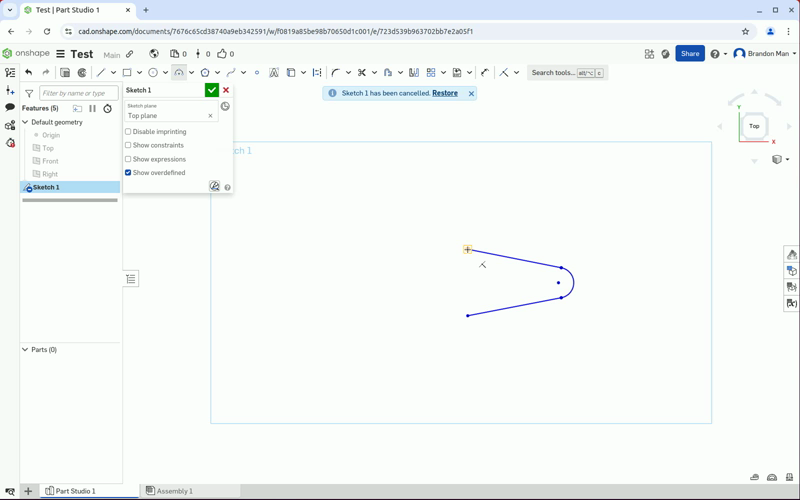
mouse_move(467, 315)
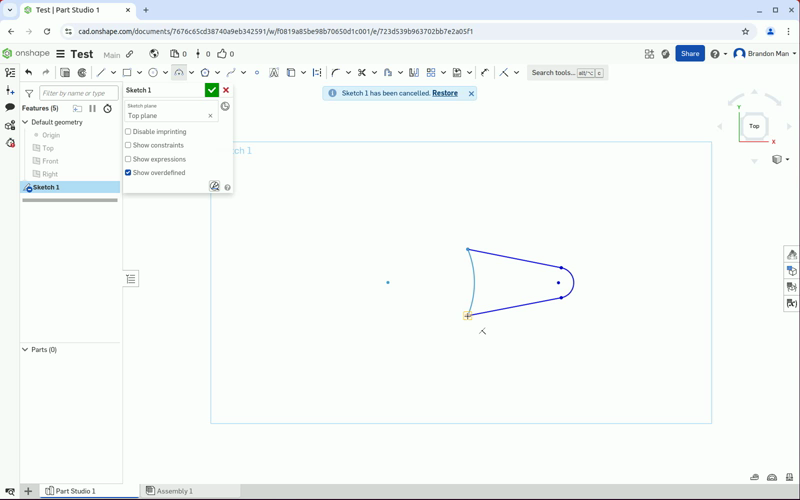
click(467, 315)
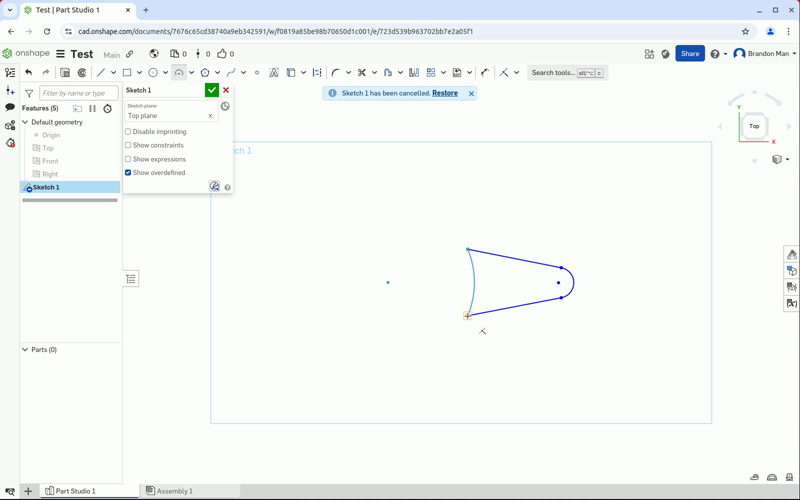
key_down(shift)
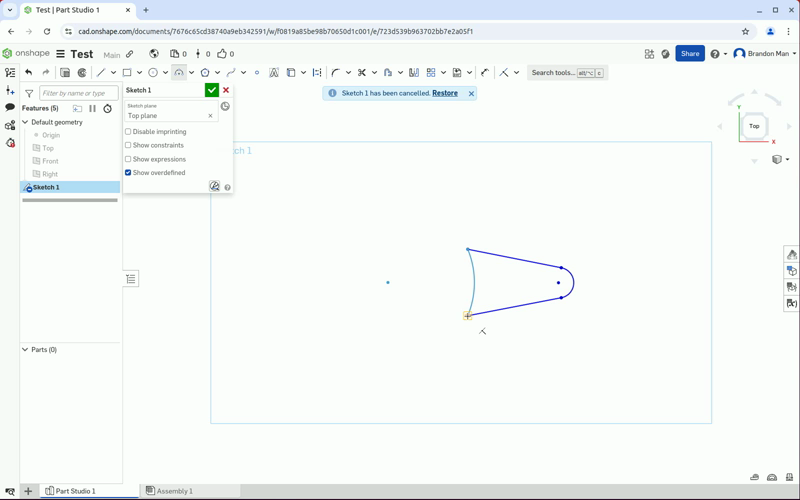
mouse_move(427, 282)
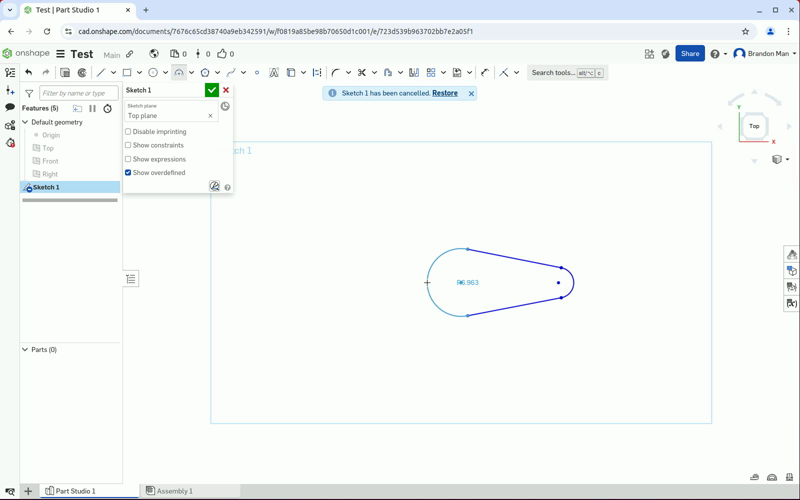
click(427, 282)
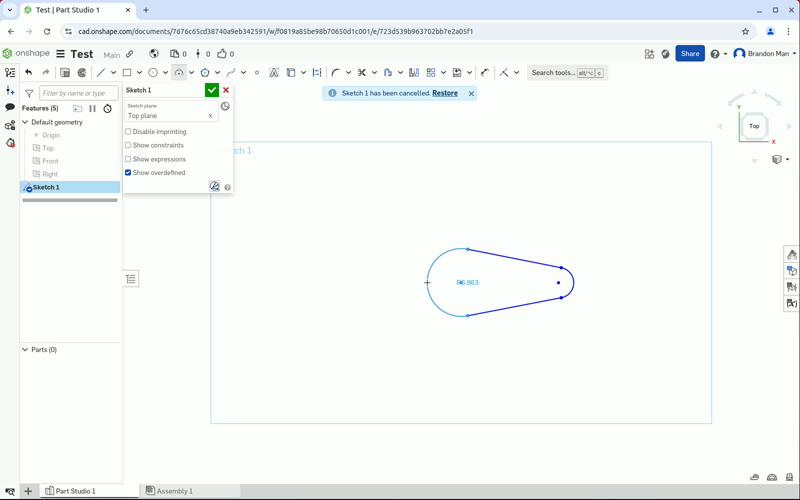
key_up(shift)
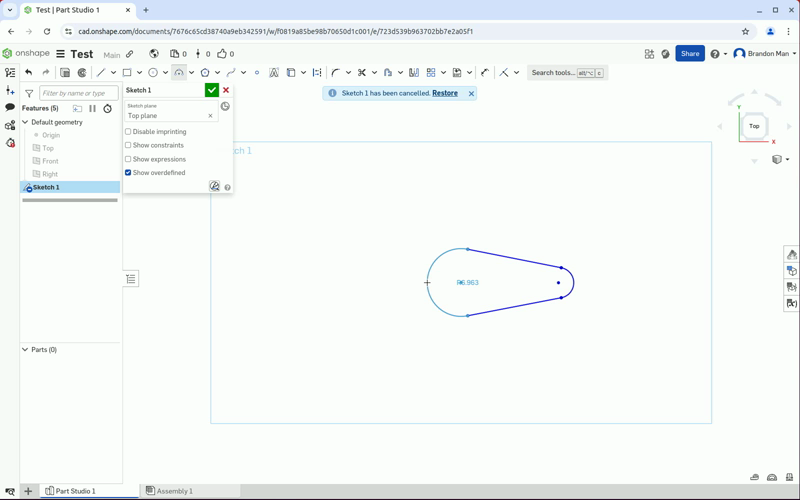
key(esc)
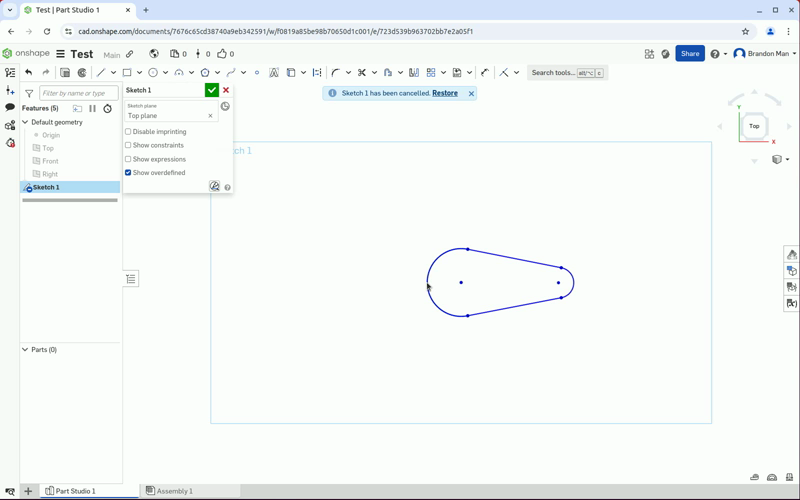
mouse_move(480, 302)
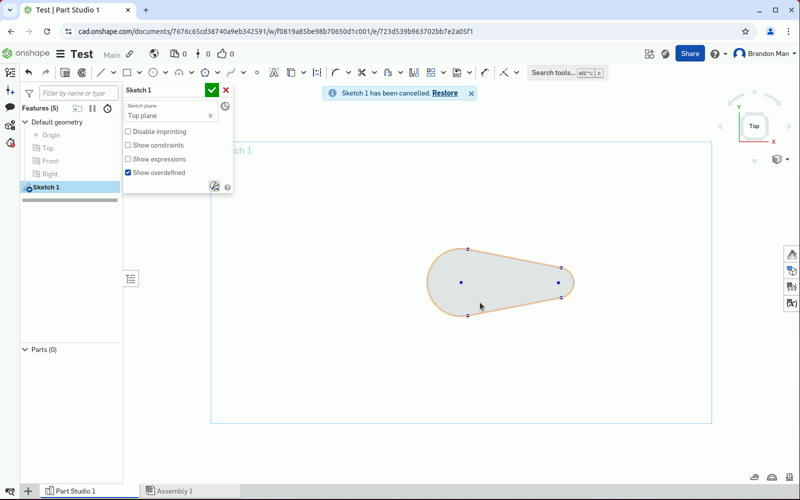
click(480, 302)
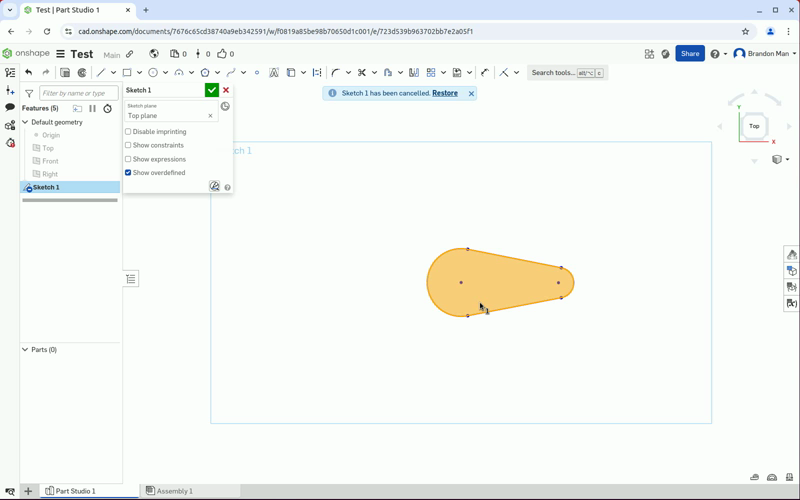
mouse_move(73, 352)
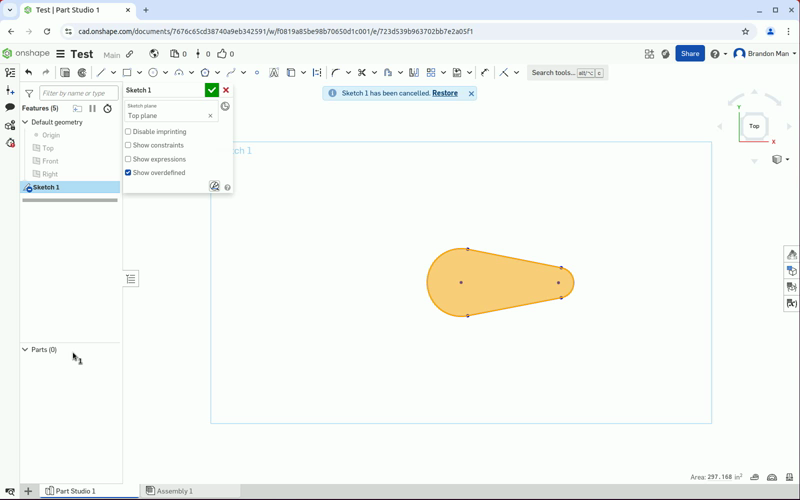
key(shift+y)
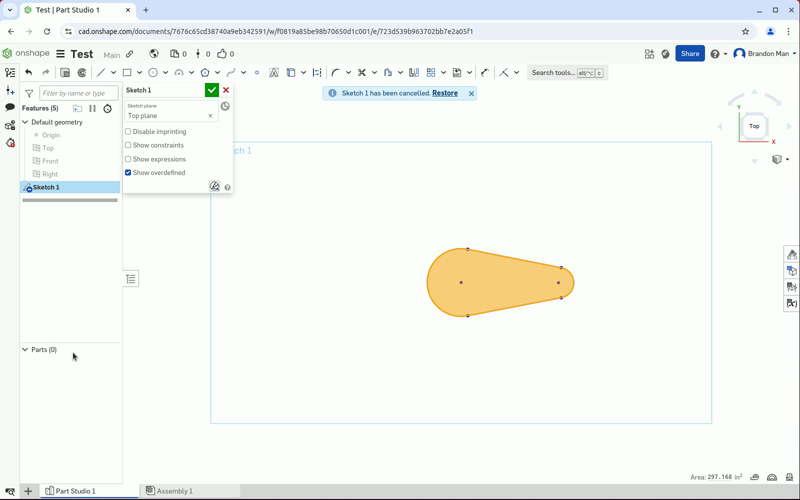
key(shift+e)
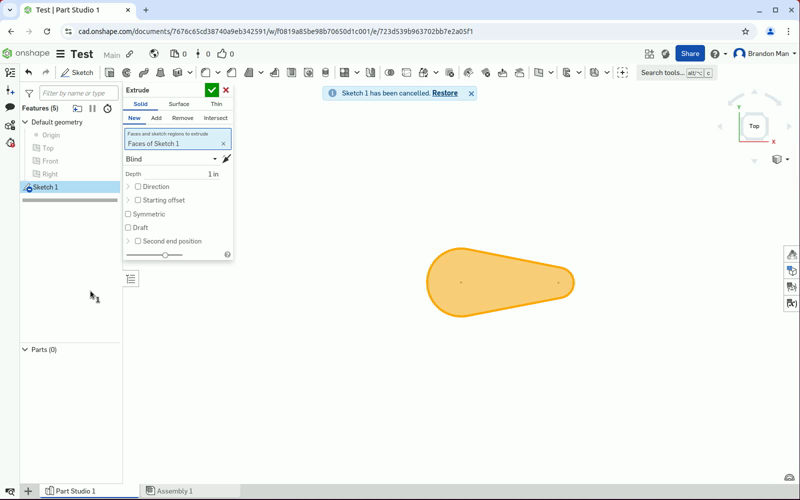
mouse_move(143, 106)
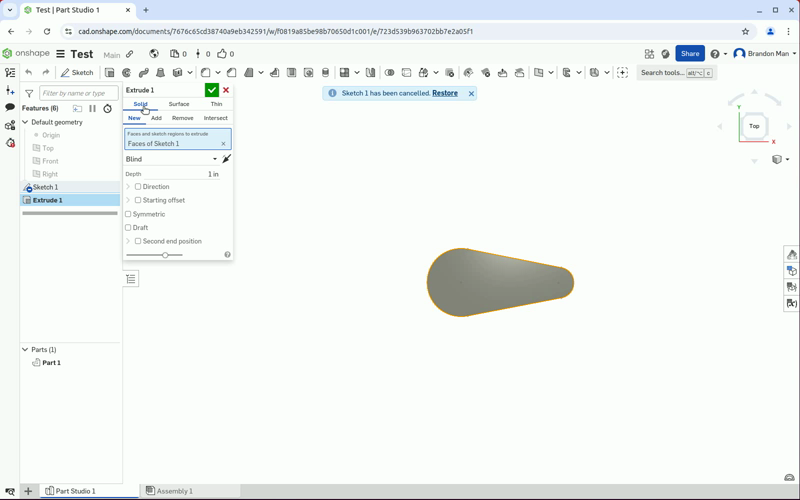
click(143, 106)
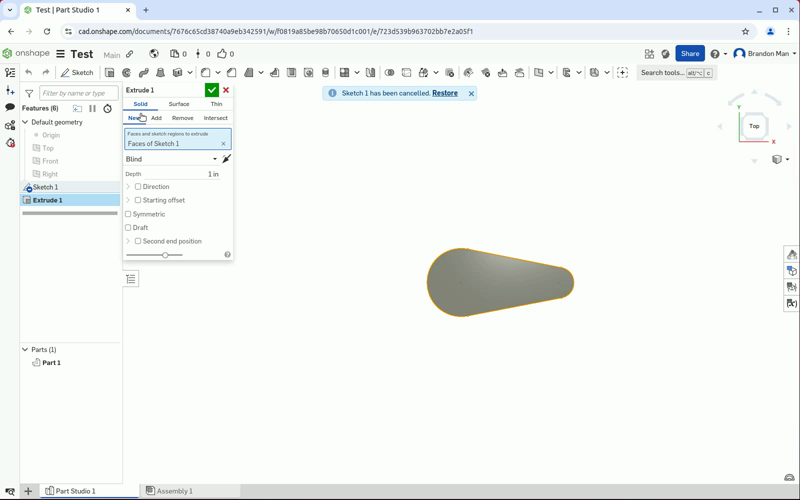
mouse_move(137, 120)
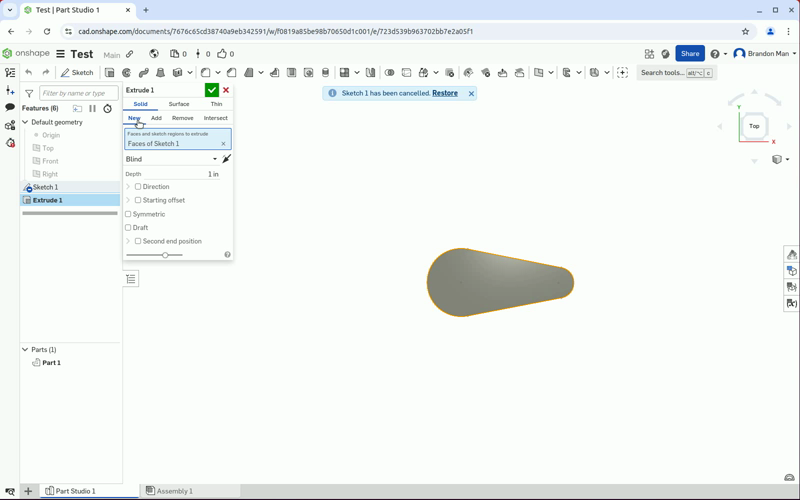
click(137, 120)
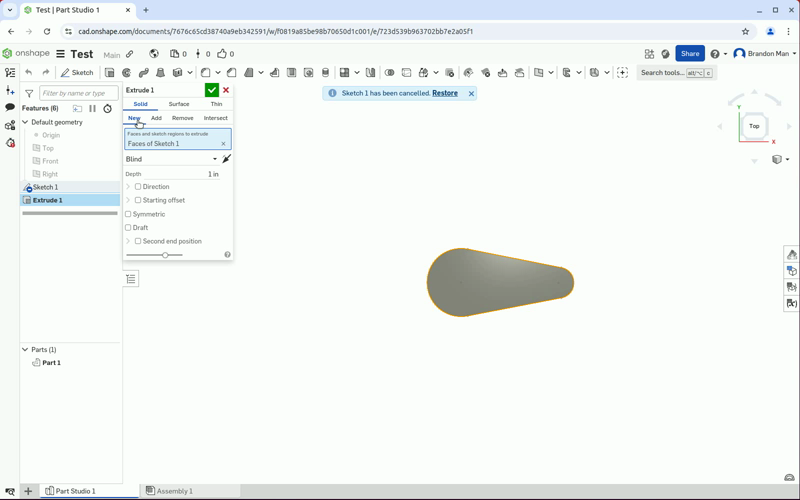
key(tab, 4)
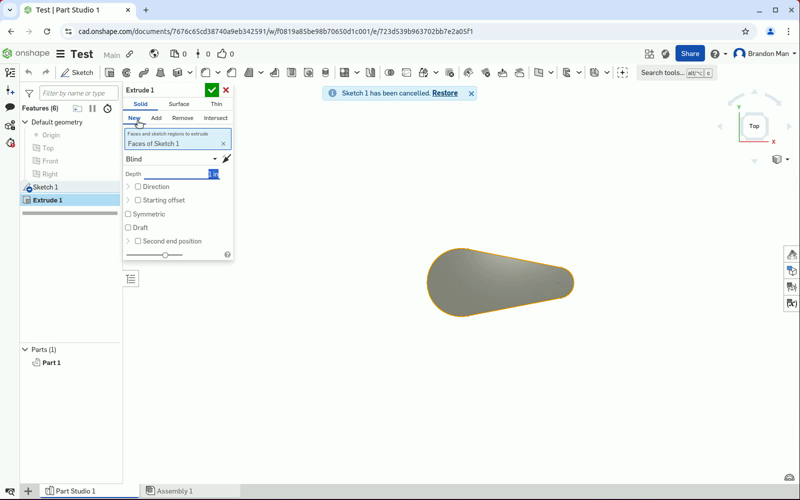
text(12.758)
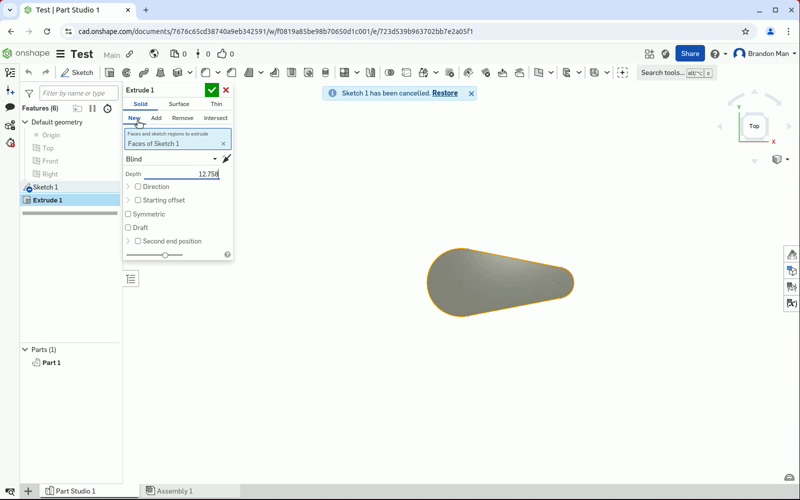
key(enter)
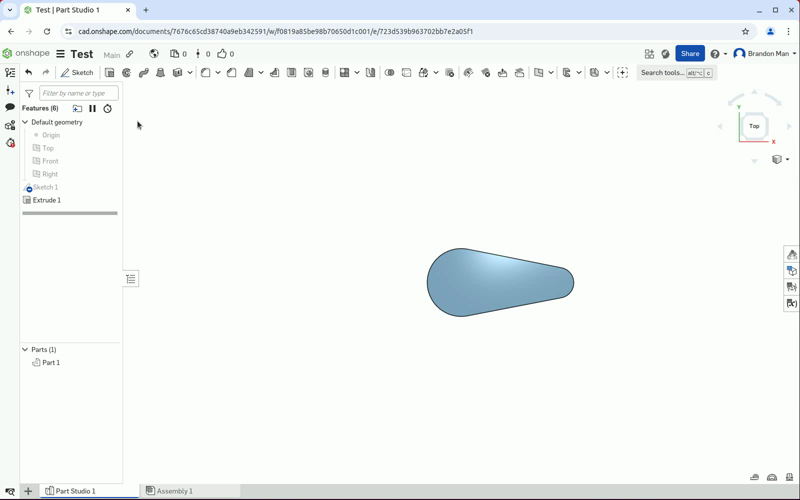
key(shift+h)
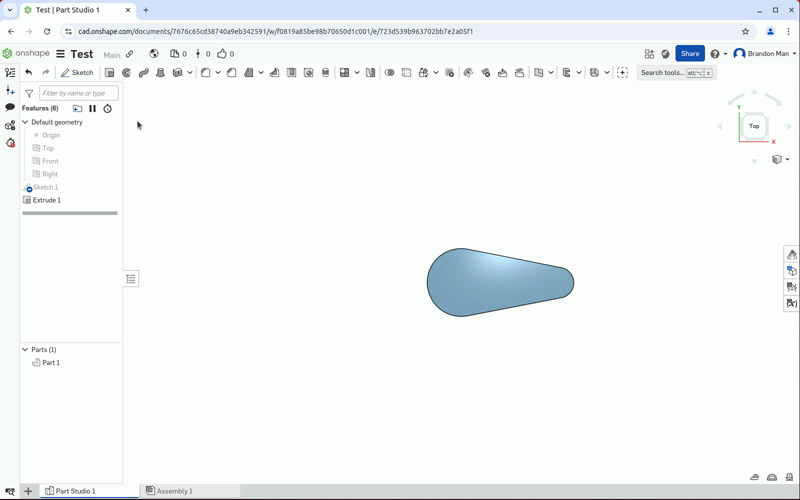
key(shift+h)
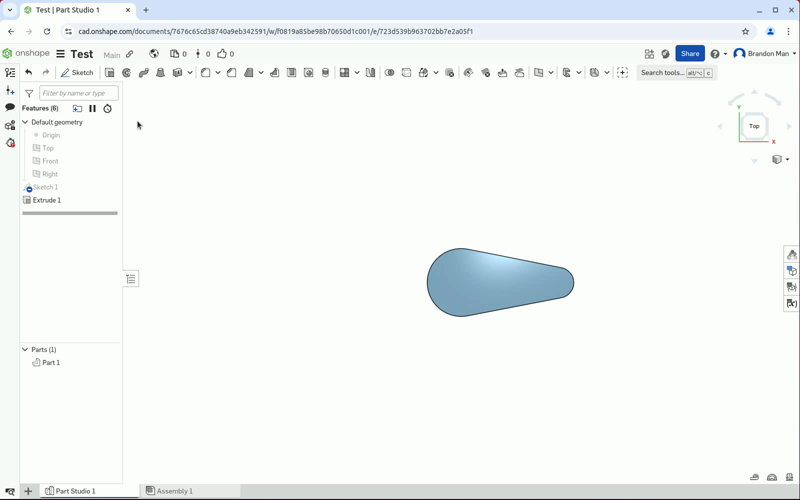
mouse_move(73, 189)
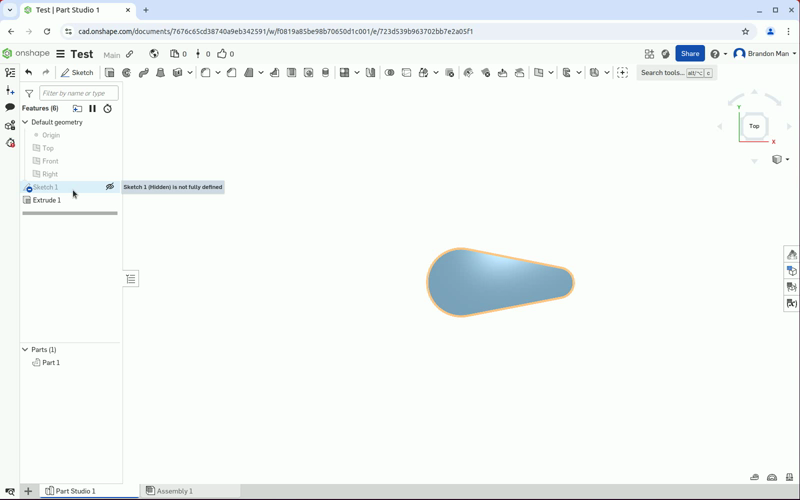
click(73, 189)
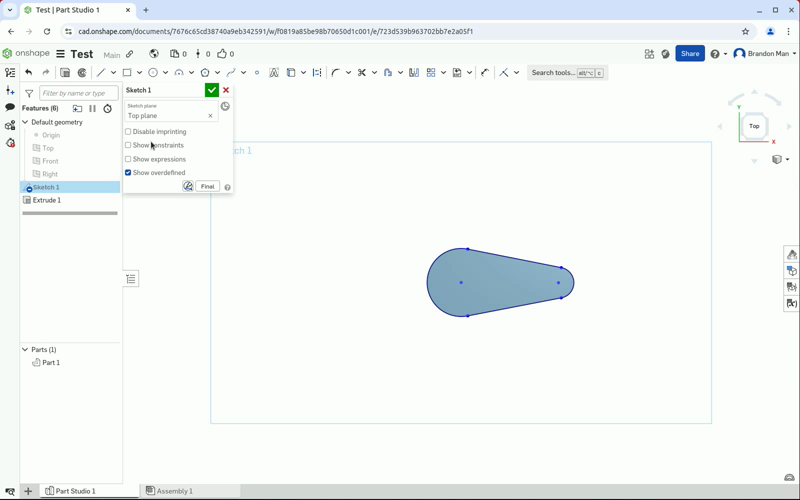
mouse_move(229, 92)
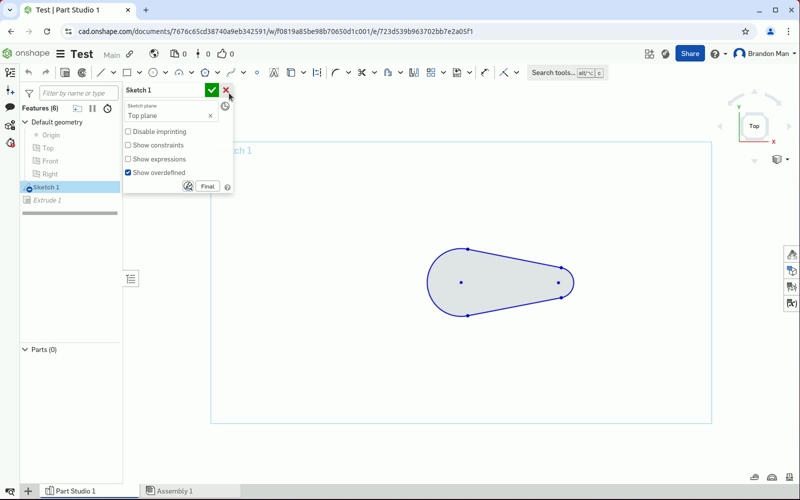
click(229, 92)
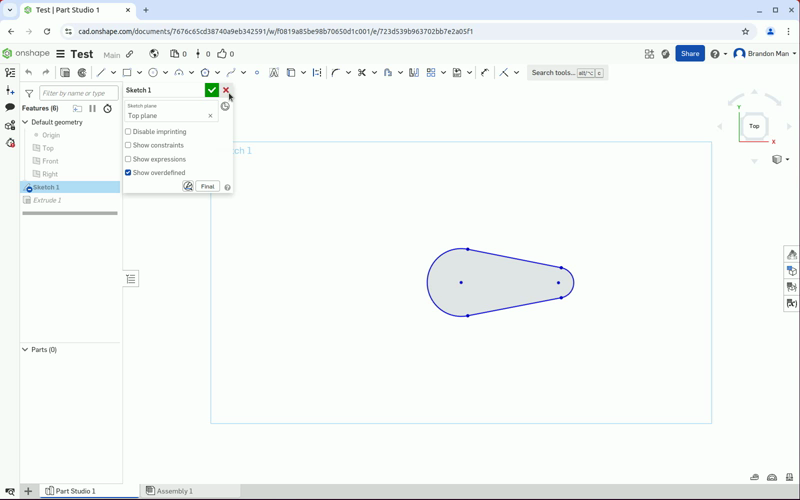
key(shift+s)
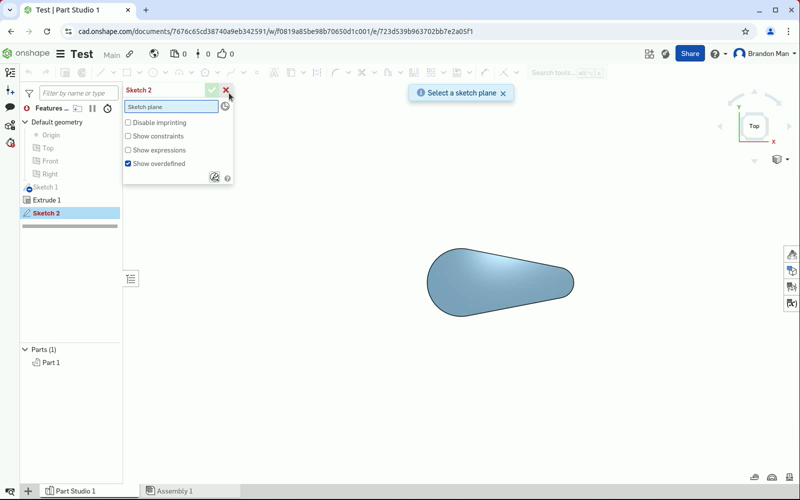
mouse_move(73, 150)
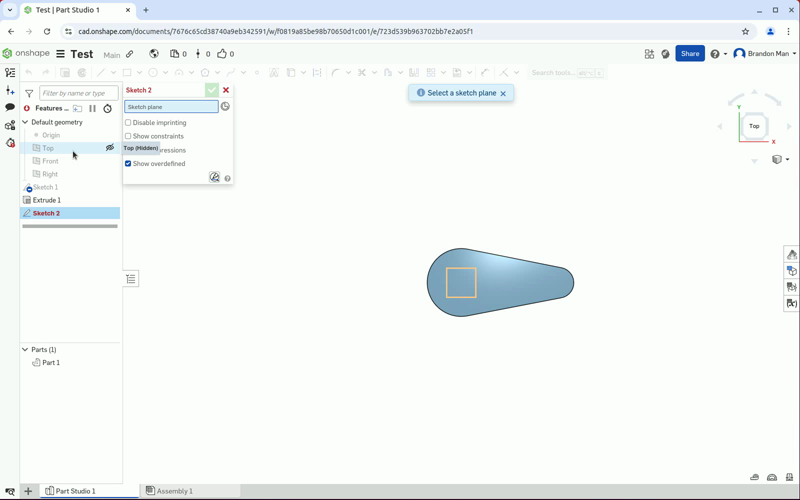
click(73, 150)
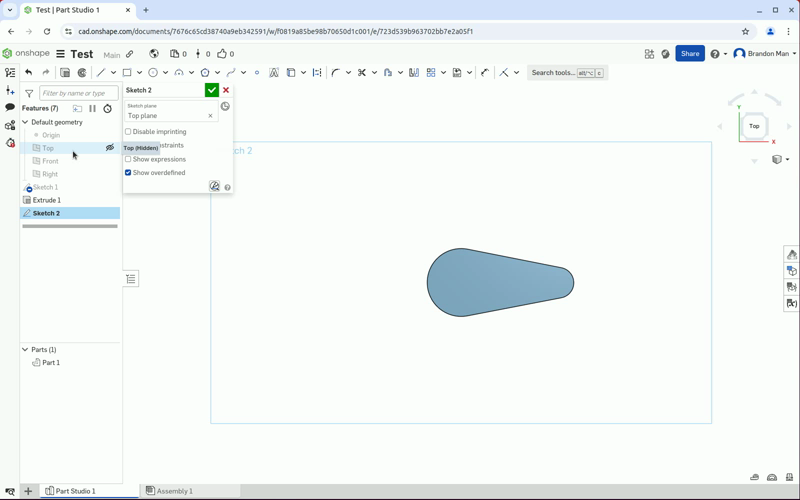
mouse_move(73, 352)
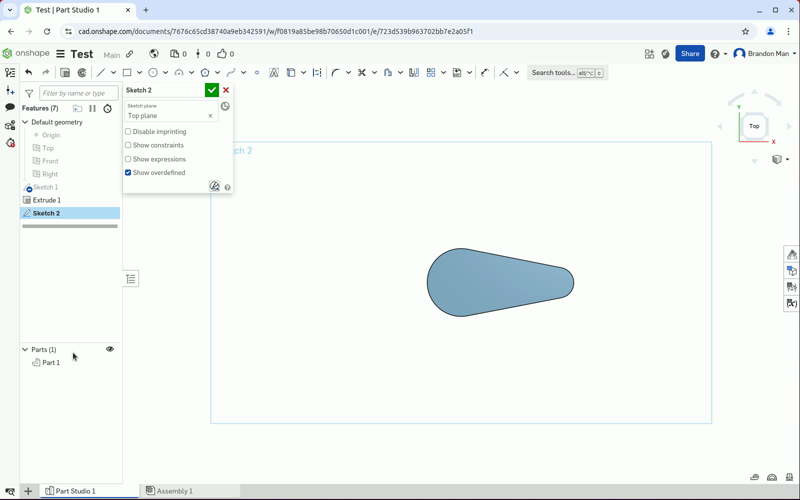
key(y)
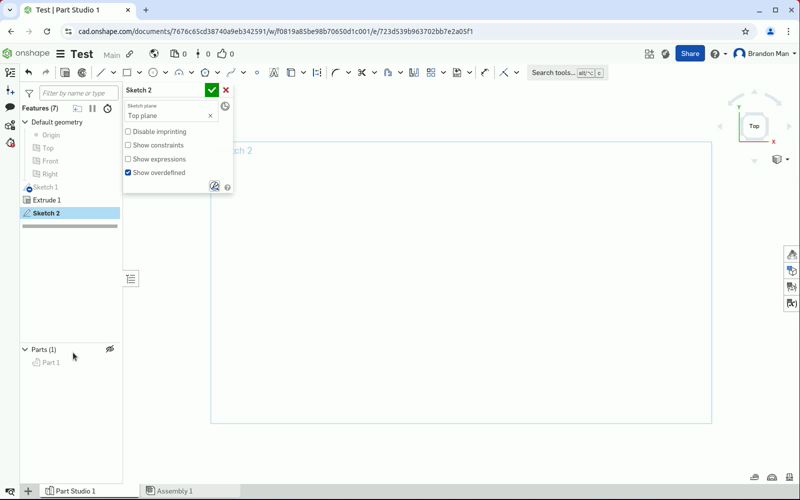
key(l)
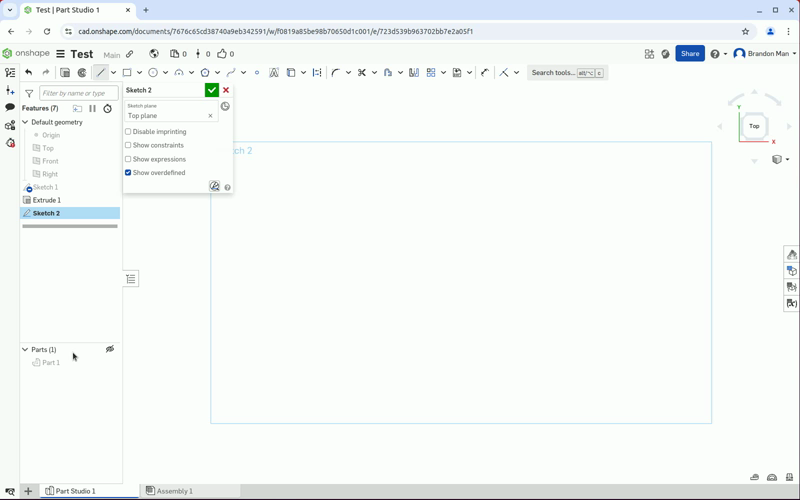
key_down(shift)
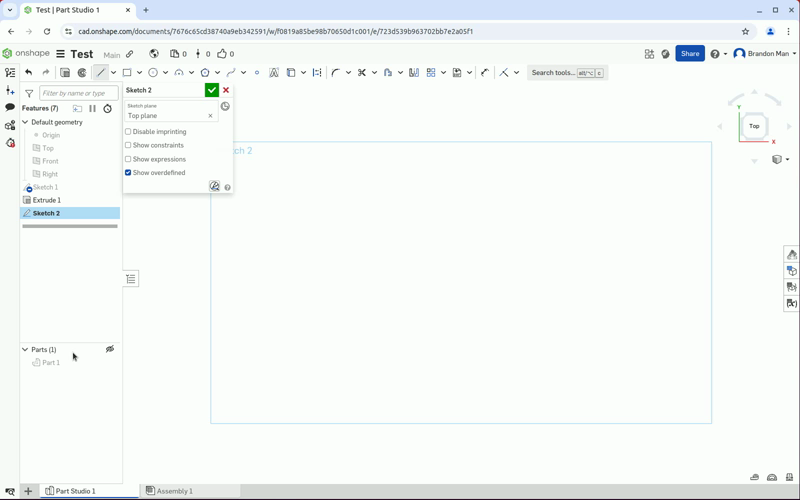
mouse_move(467, 315)
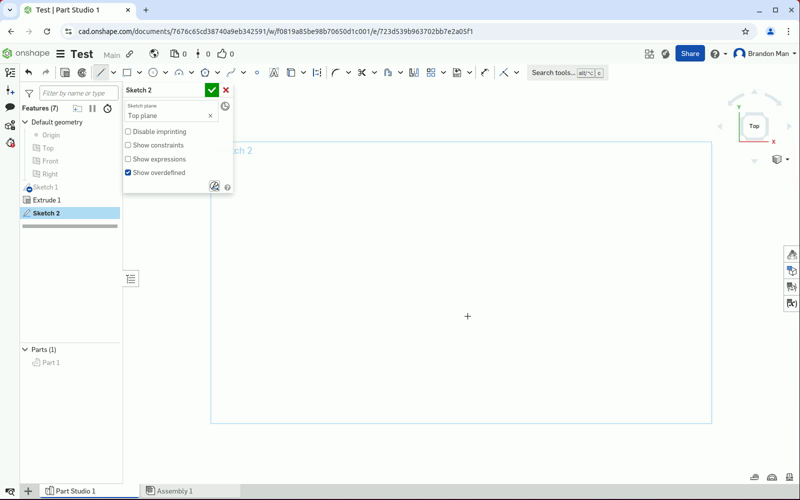
click(467, 315)
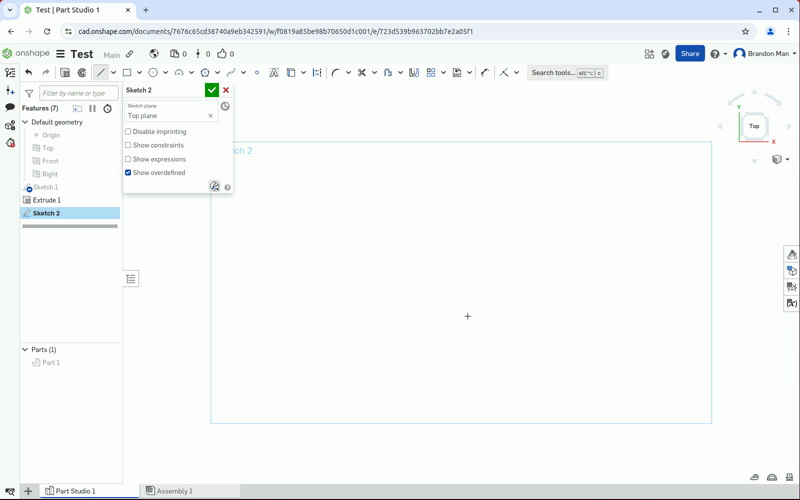
key_up(shift)
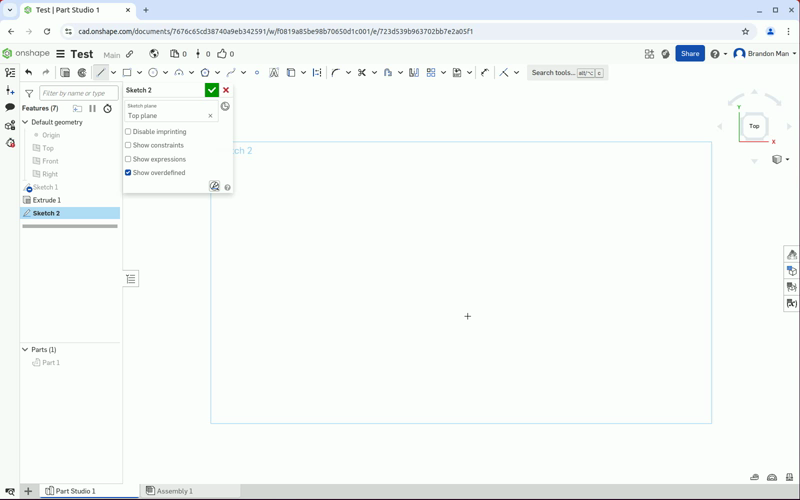
key_down(shift)
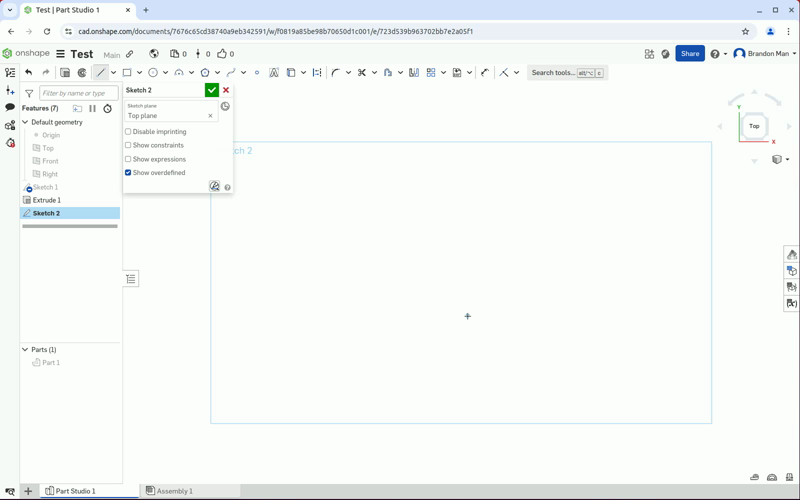
mouse_move(561, 297)
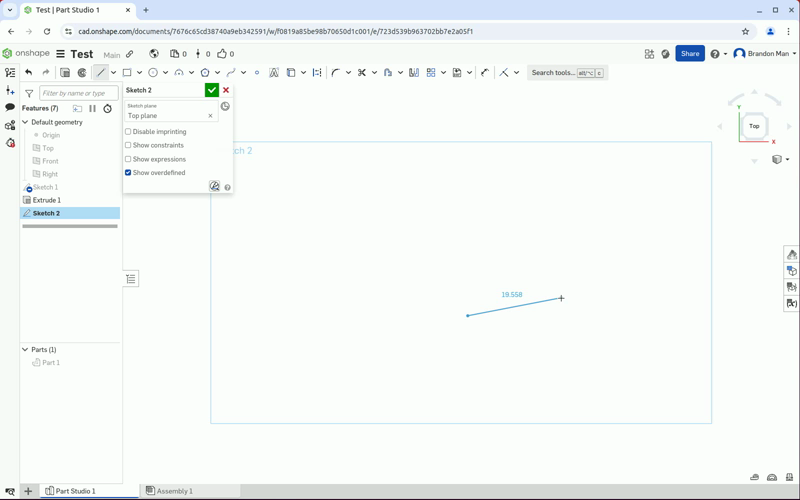
click(561, 297)
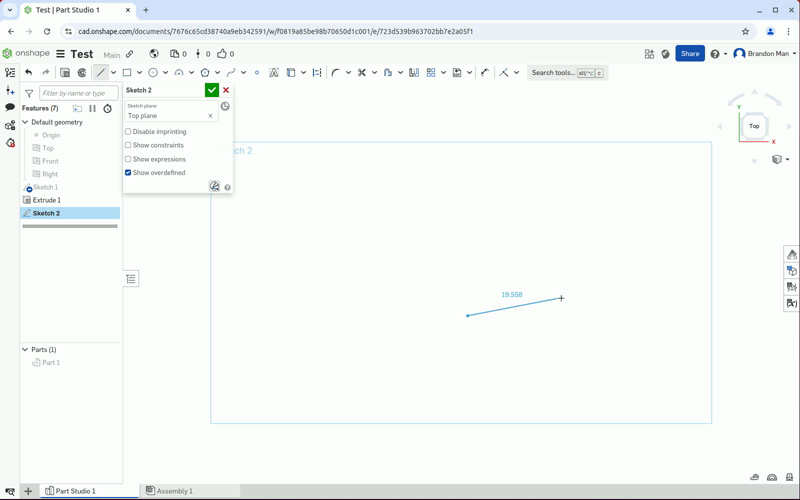
key_up(shift)
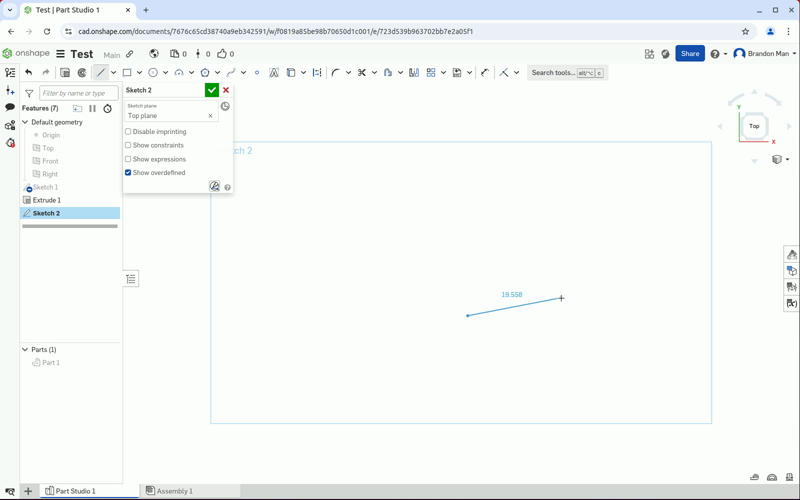
key(esc)
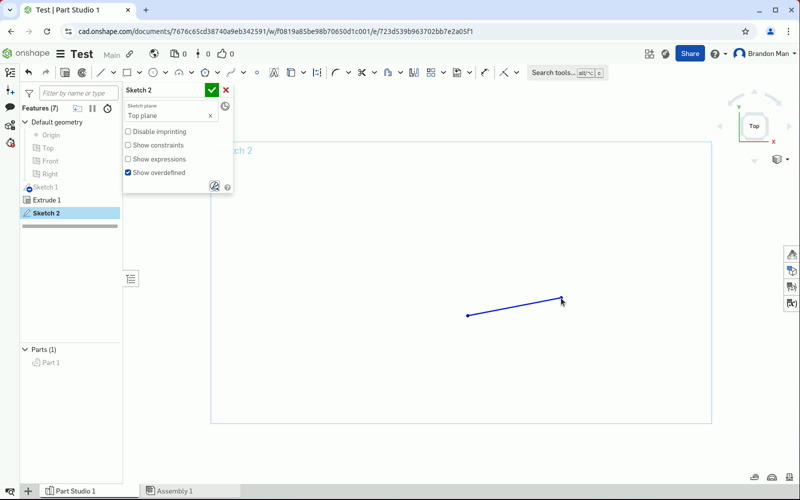
key(a)
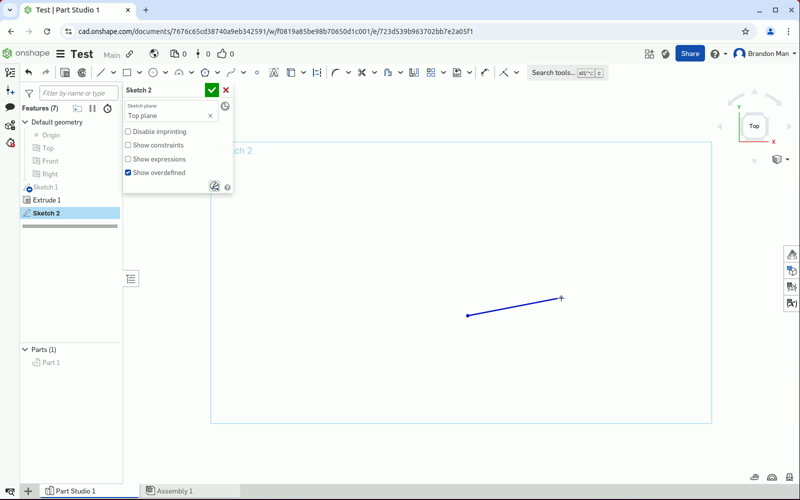
mouse_move(561, 297)
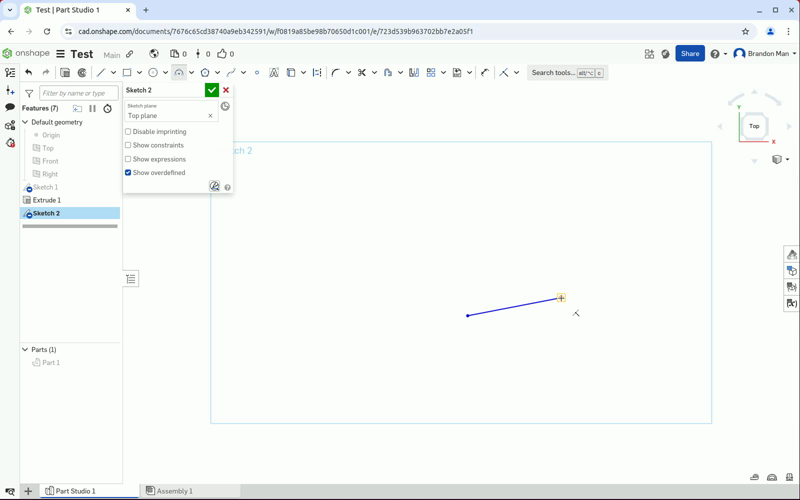
click(561, 297)
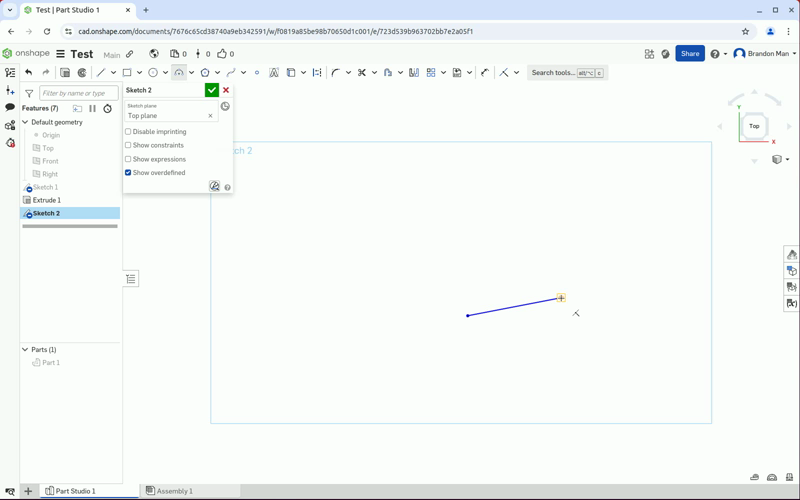
key_down(shift)
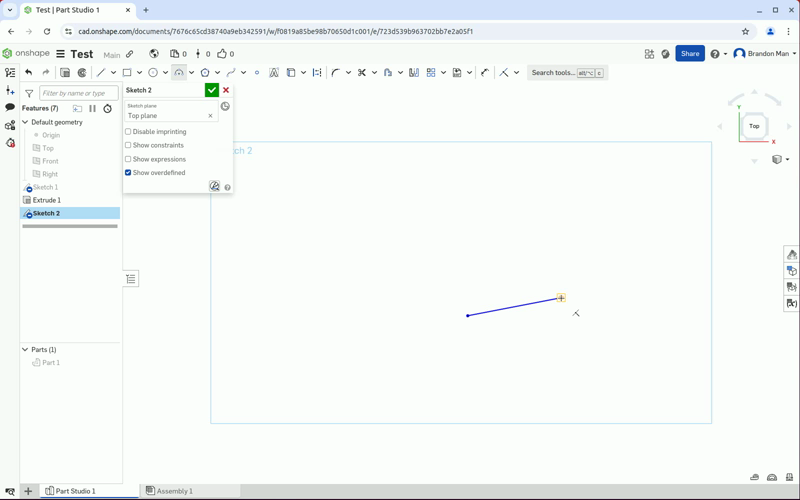
mouse_move(561, 267)
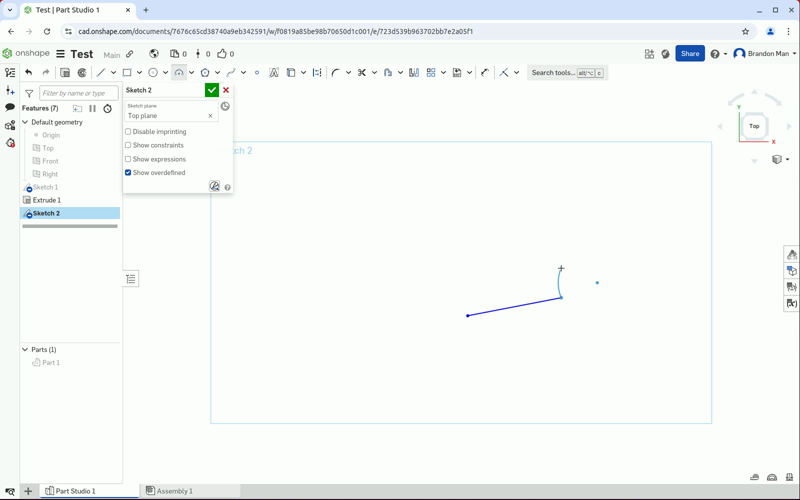
click(561, 267)
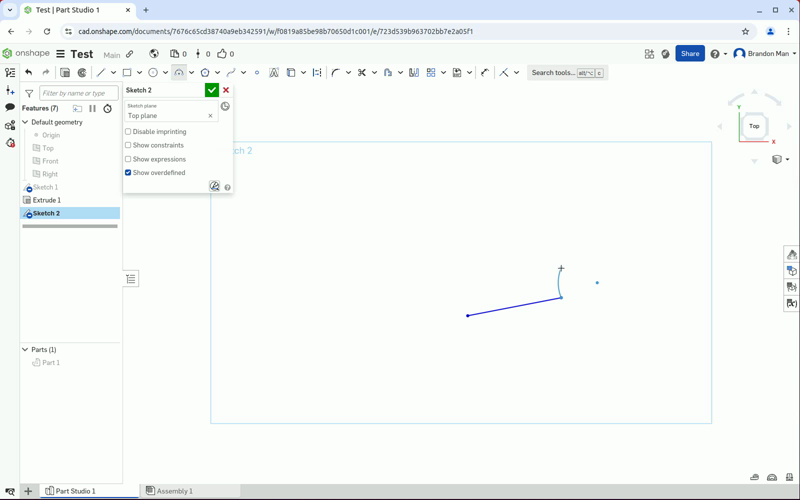
mouse_move(573, 282)
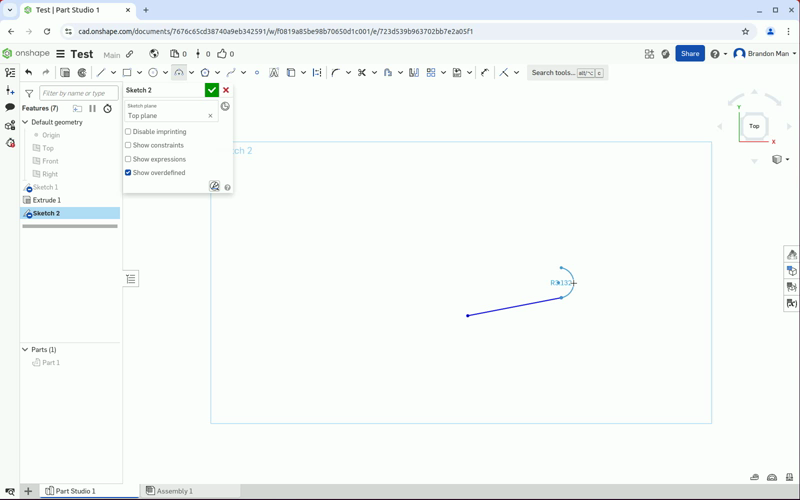
click(573, 282)
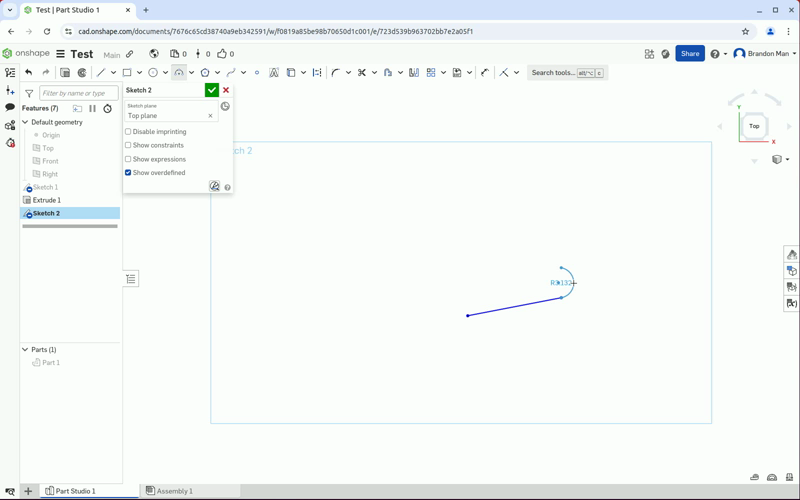
key_up(shift)
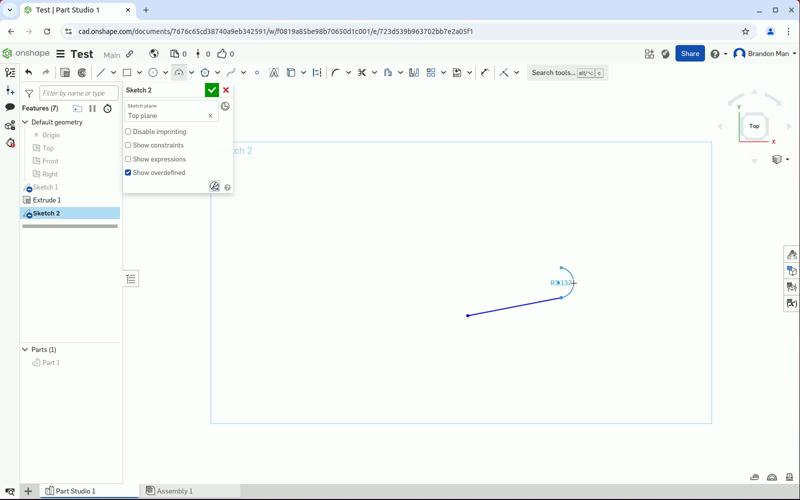
key(esc)
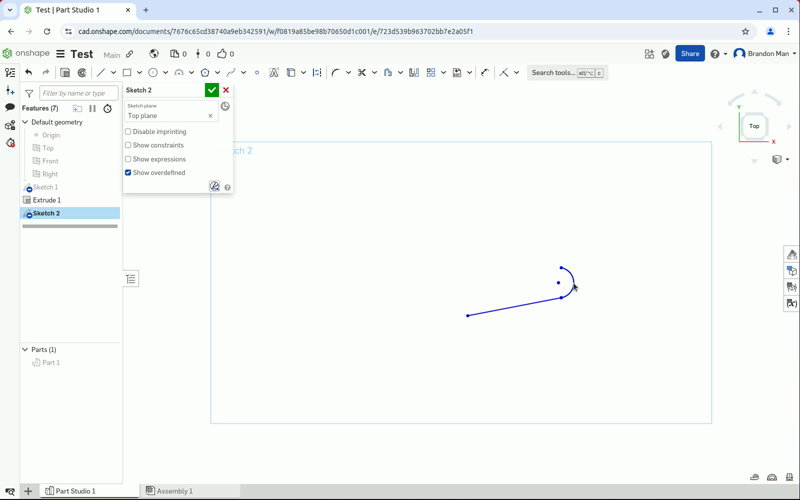
key(l)
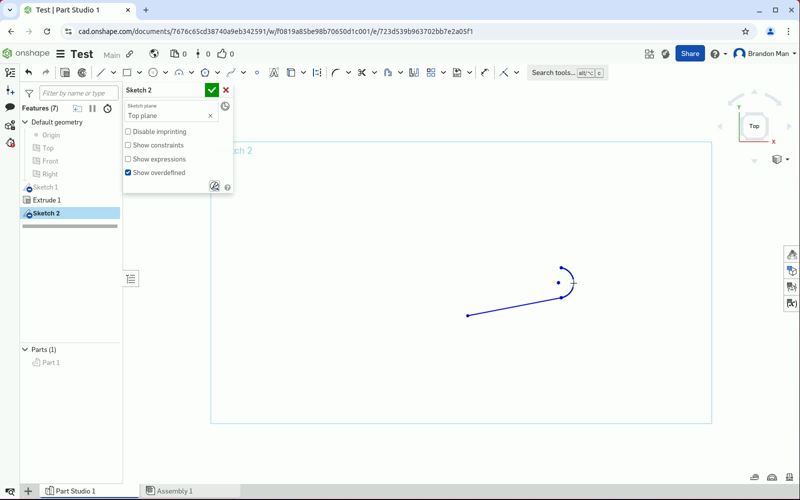
mouse_move(561, 267)
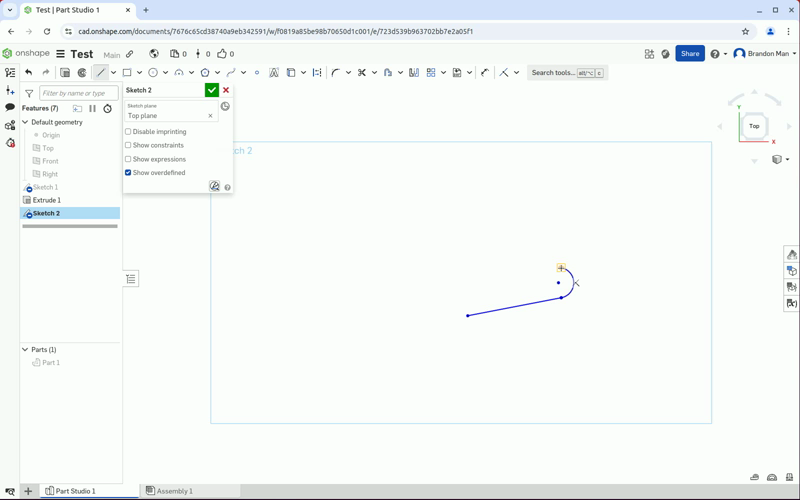
click(561, 267)
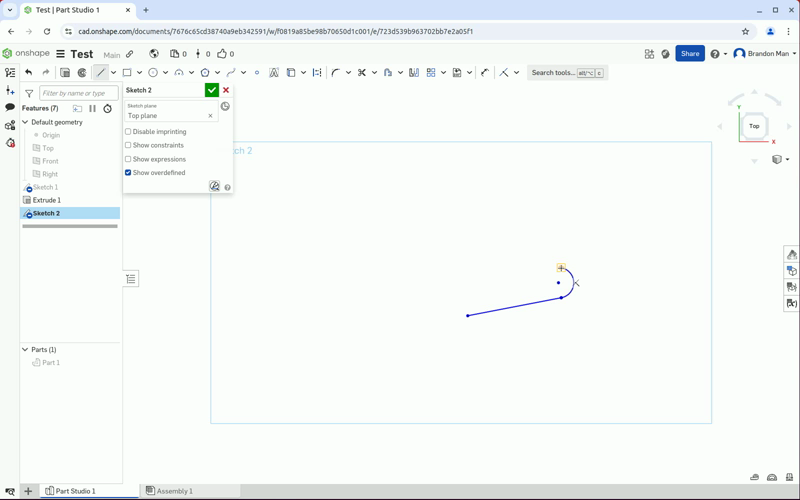
key_down(shift)
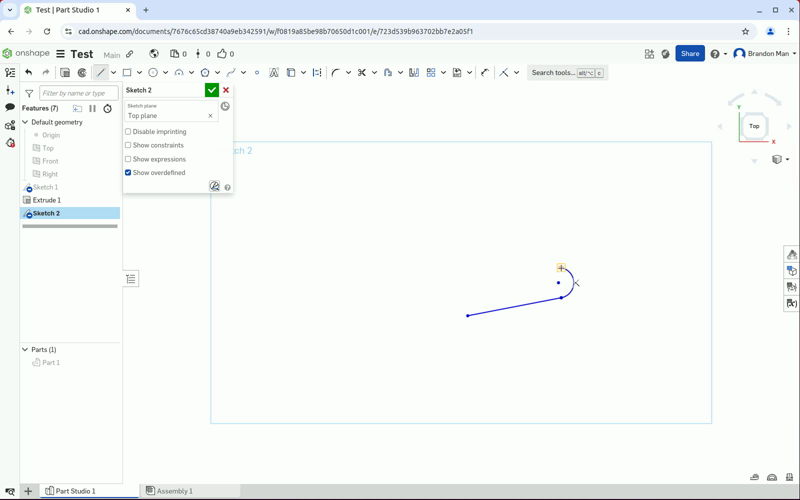
mouse_move(467, 249)
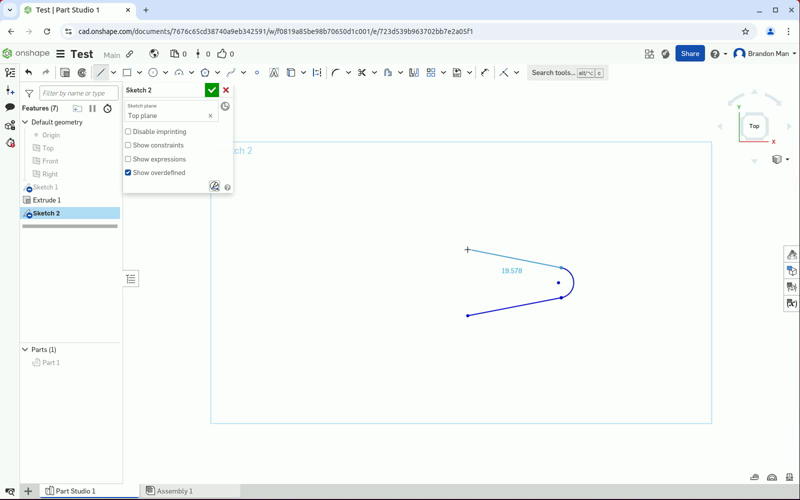
click(467, 249)
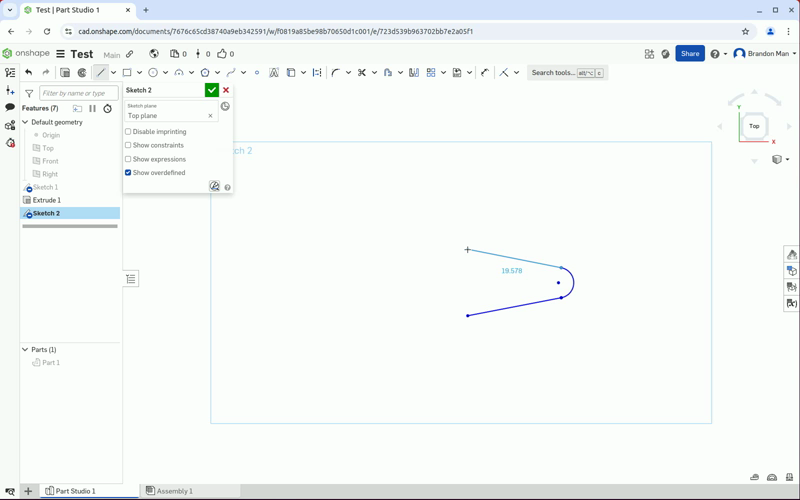
key_up(shift)
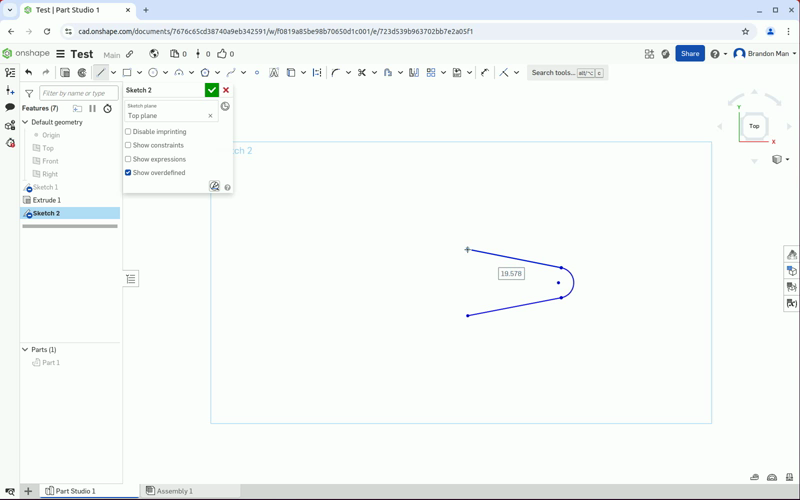
key(esc)
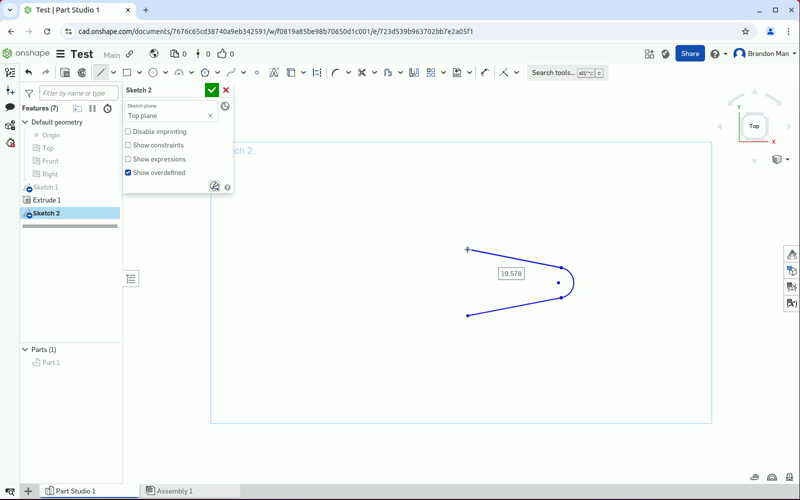
key(a)
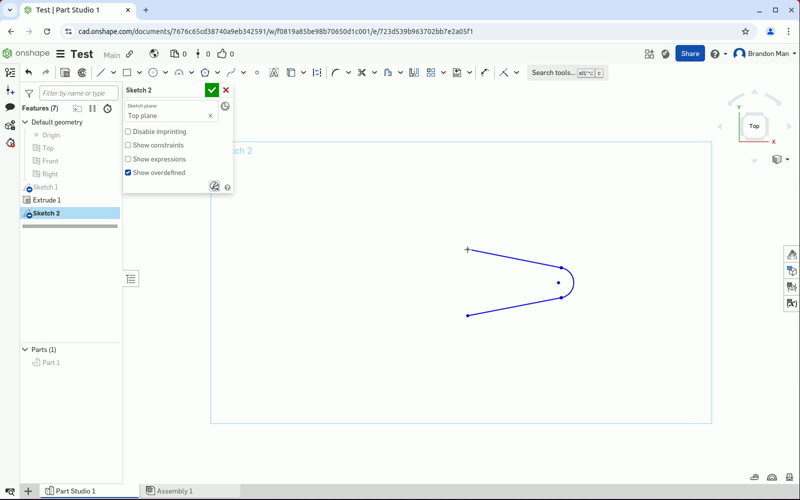
mouse_move(467, 249)
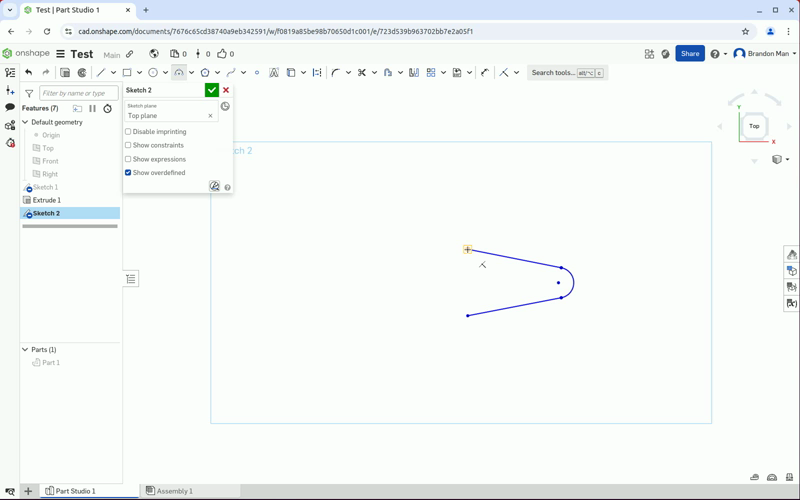
click(467, 249)
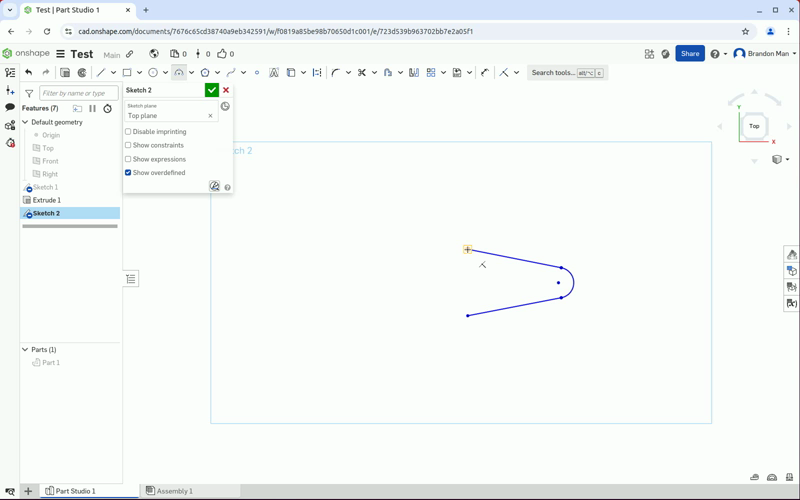
mouse_move(467, 315)
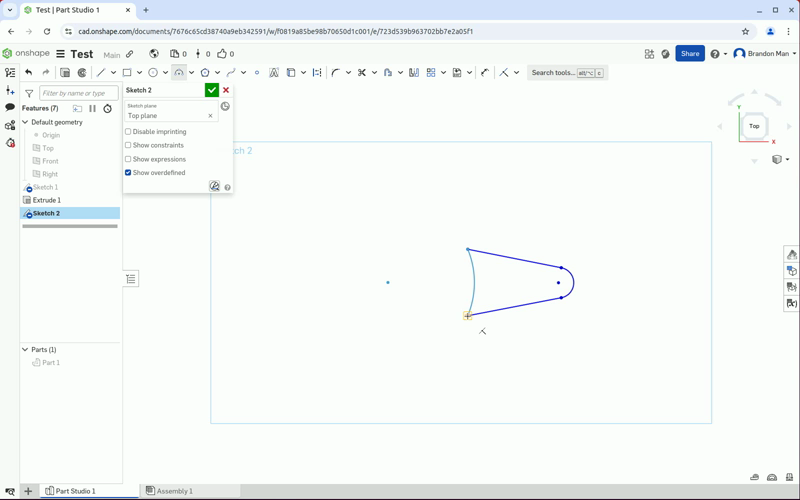
click(467, 315)
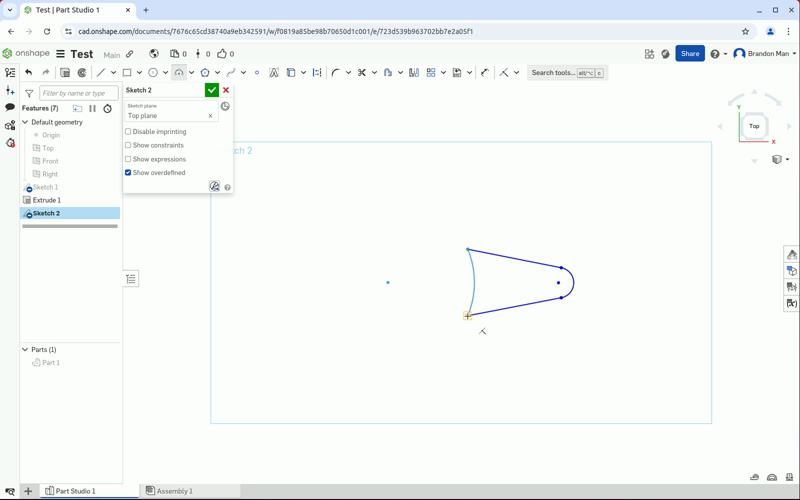
key_down(shift)
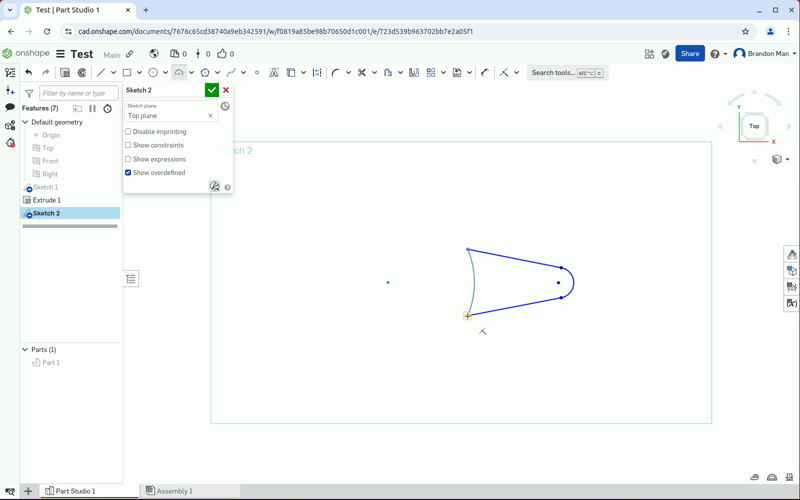
mouse_move(427, 282)
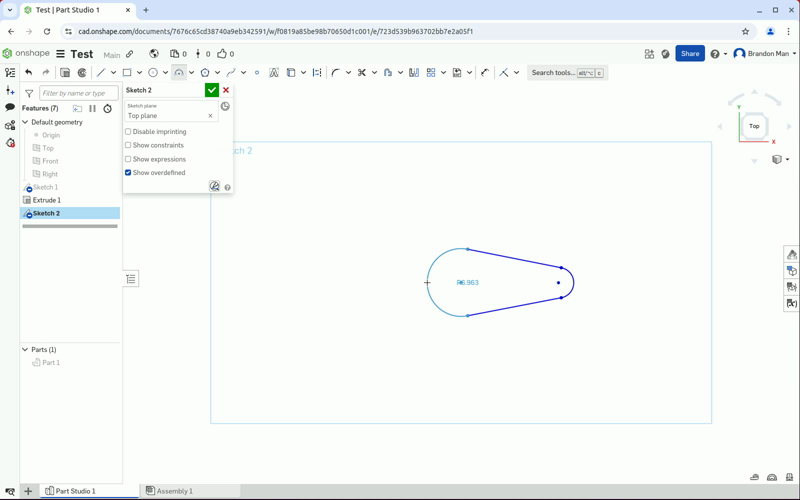
click(427, 282)
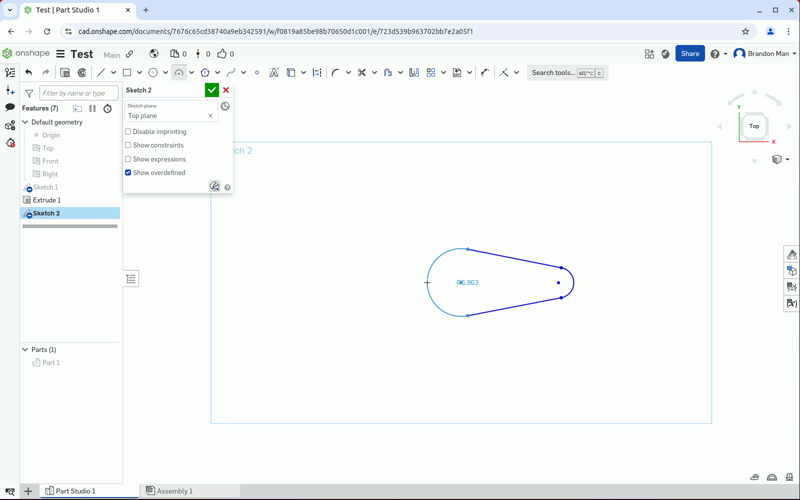
key_up(shift)
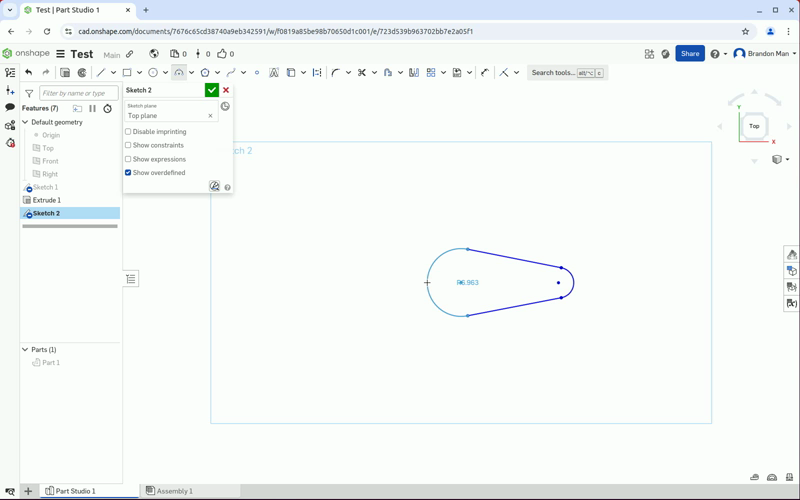
key(esc)
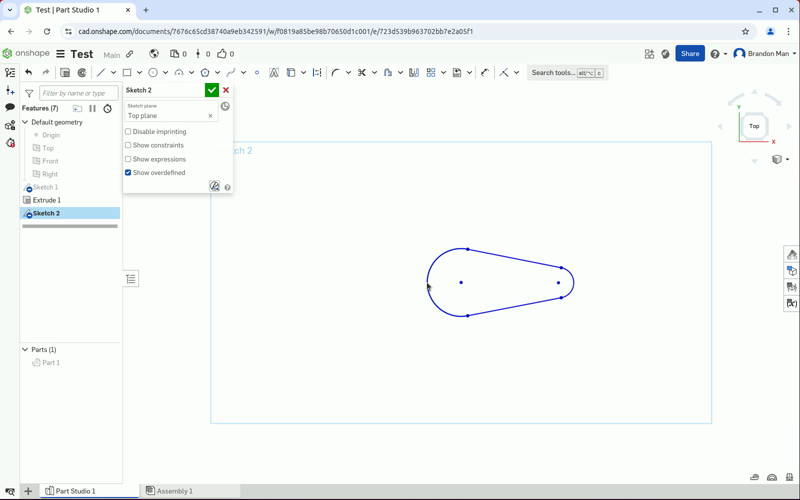
mouse_move(513, 293)
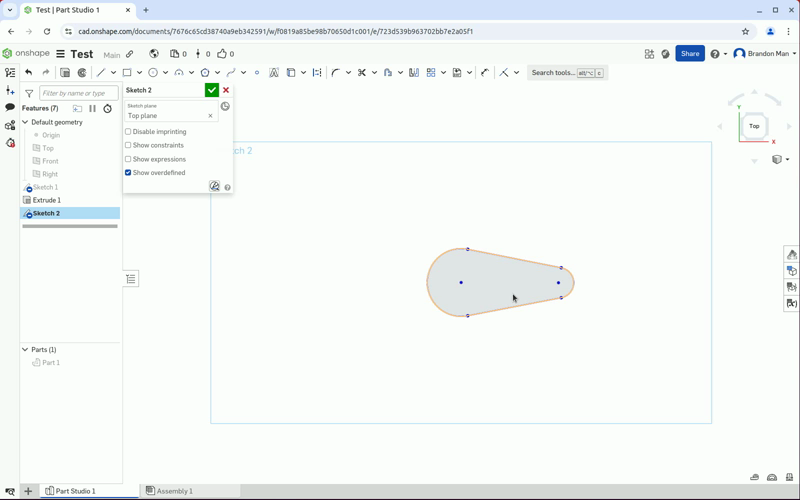
click(513, 293)
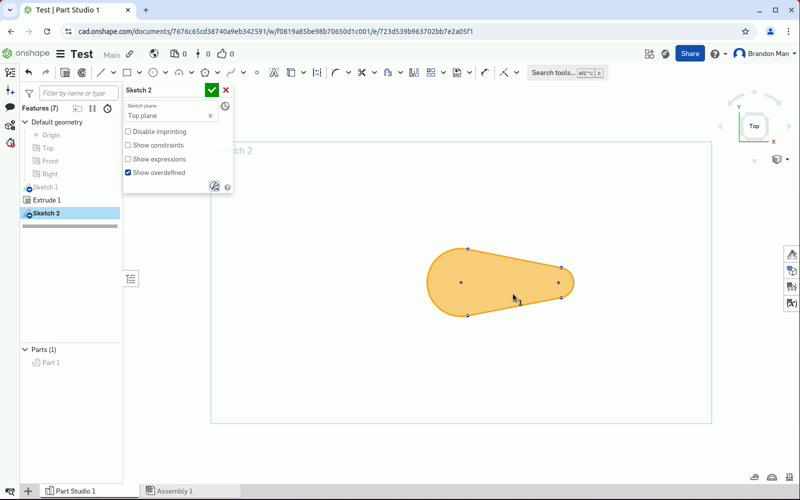
mouse_move(73, 352)
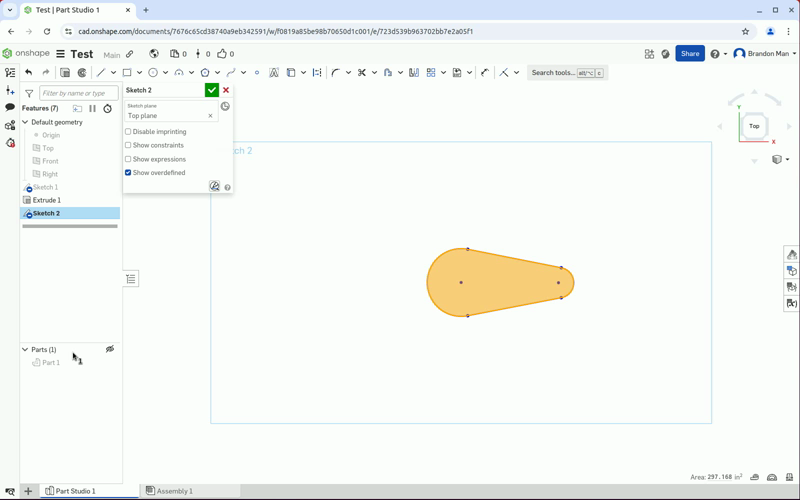
key(shift+y)
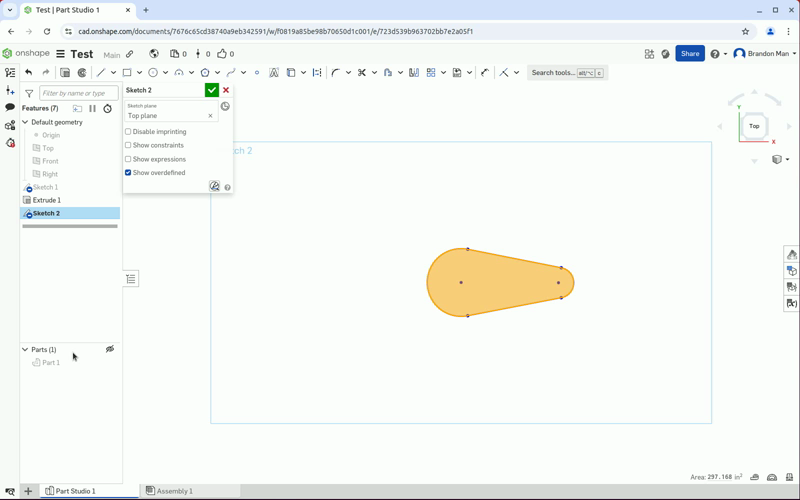
key(shift+e)
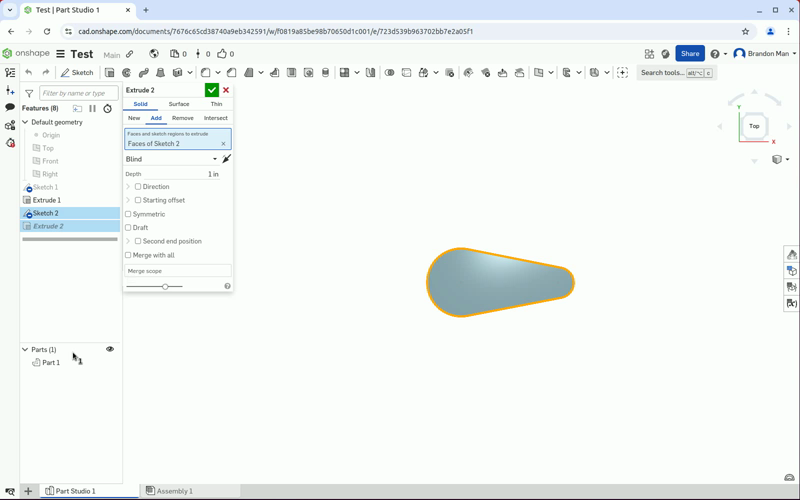
mouse_move(143, 106)
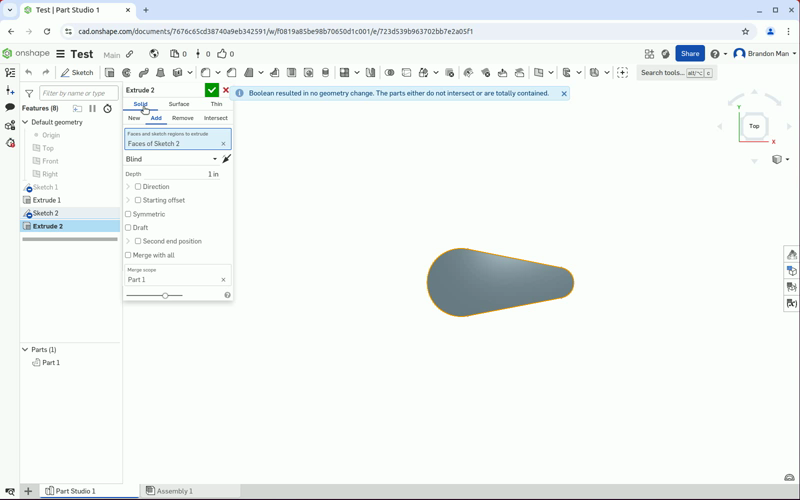
click(143, 106)
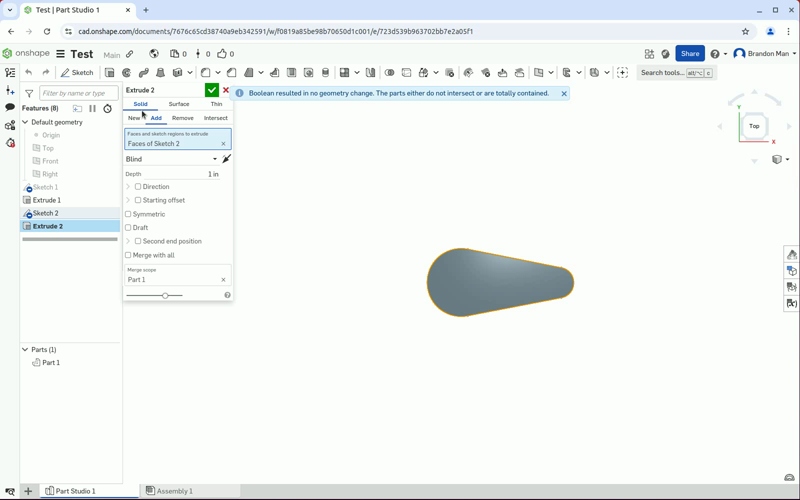
mouse_move(137, 120)
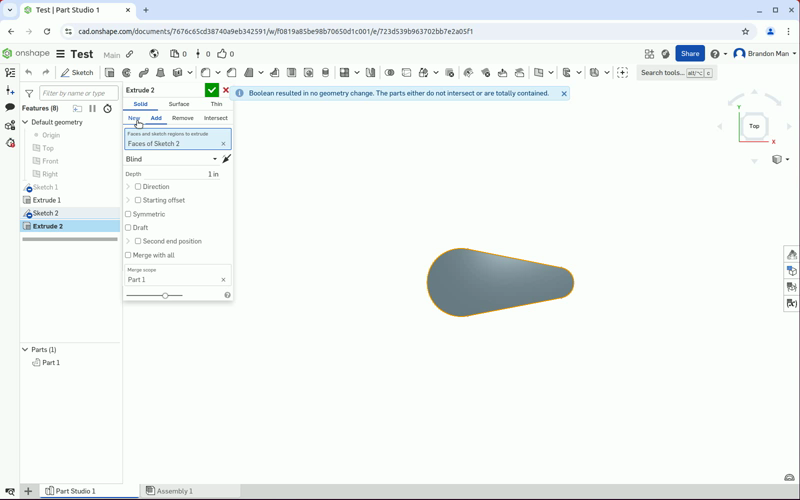
click(137, 120)
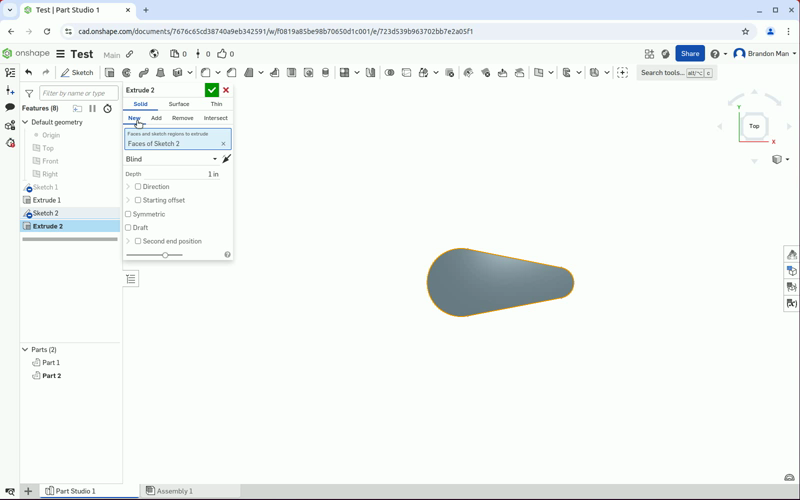
key(tab, 4)
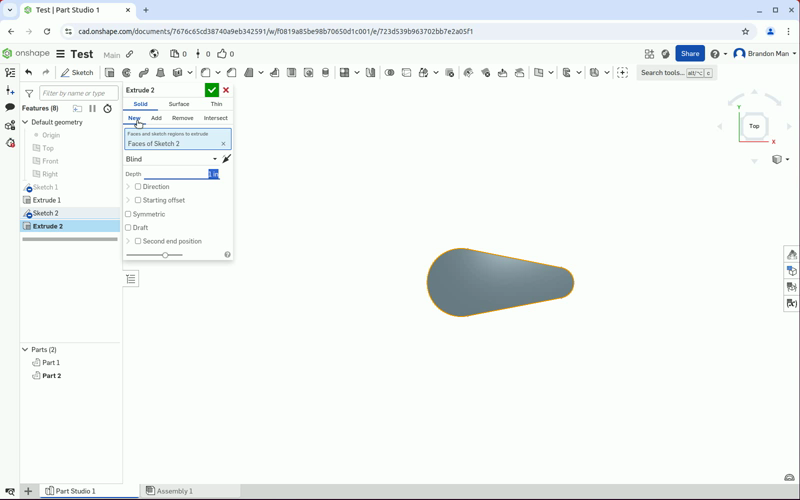
text(12.758)
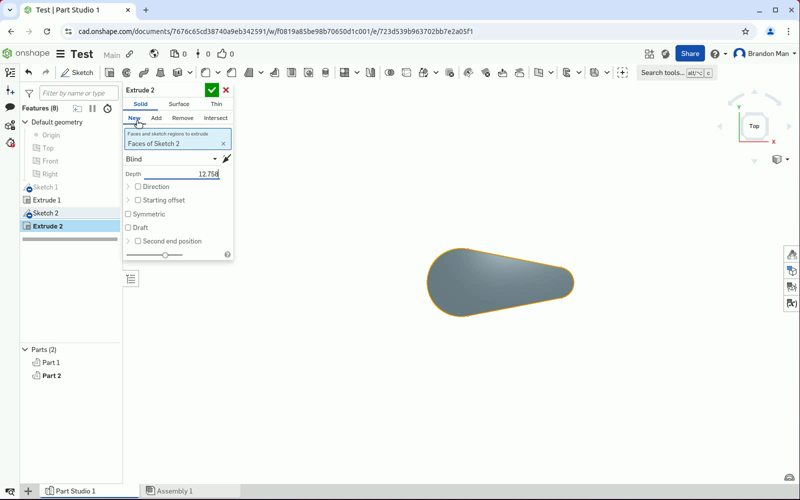
key(enter)
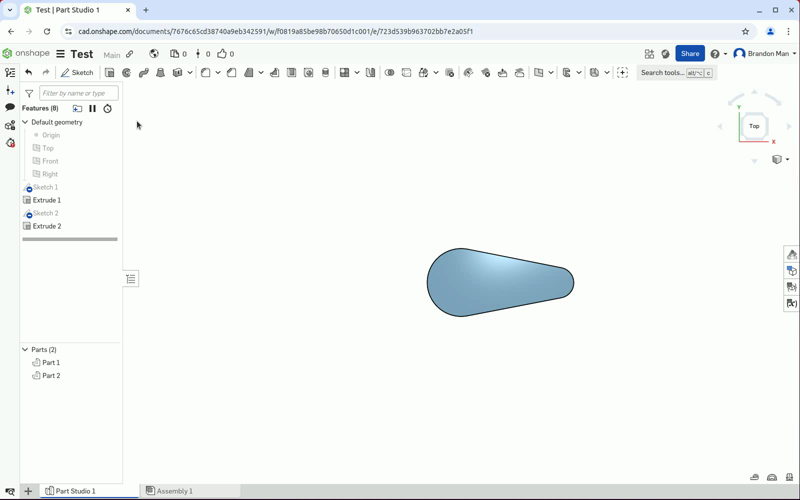
key(shift+h)
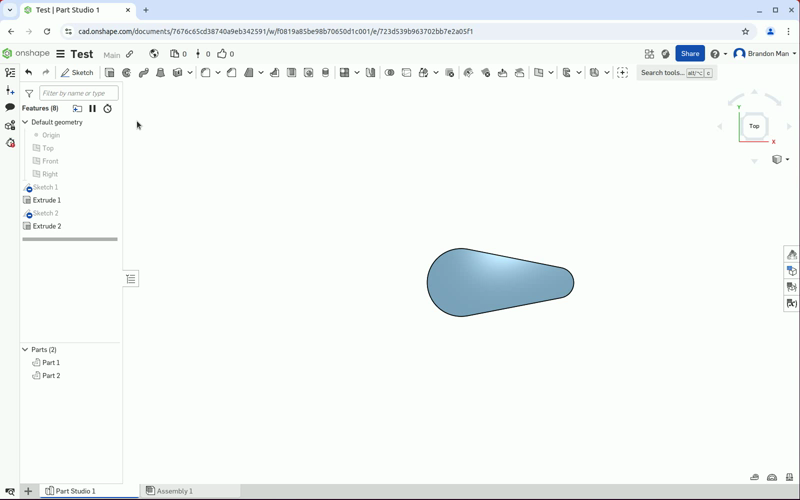
key(shift+h)
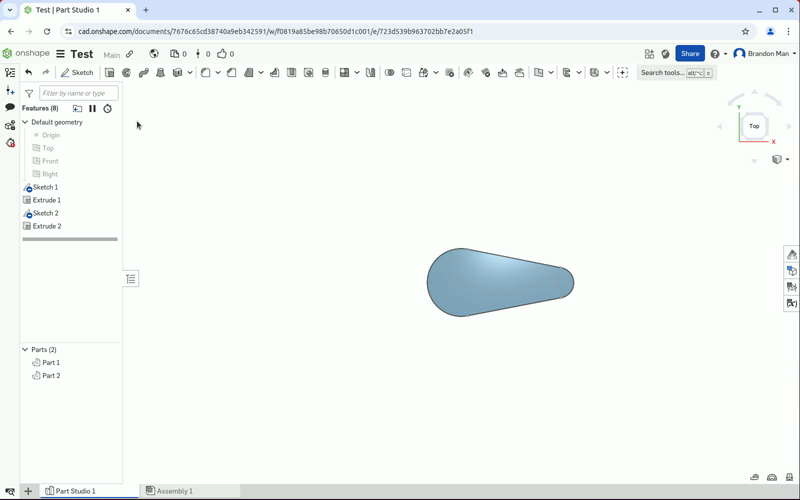
key(shift+7)
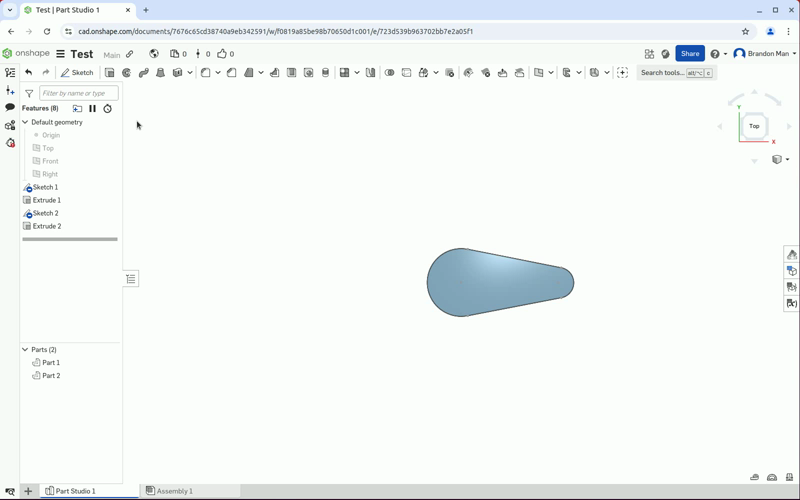
key(up, 3)
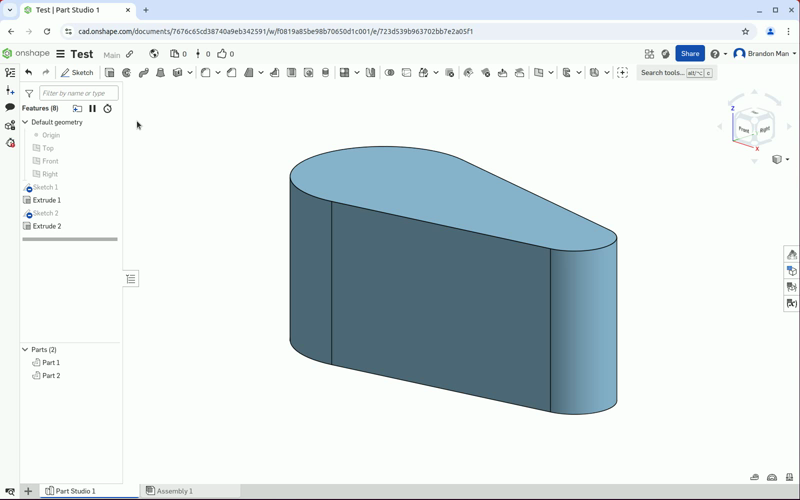
key(left, 3)
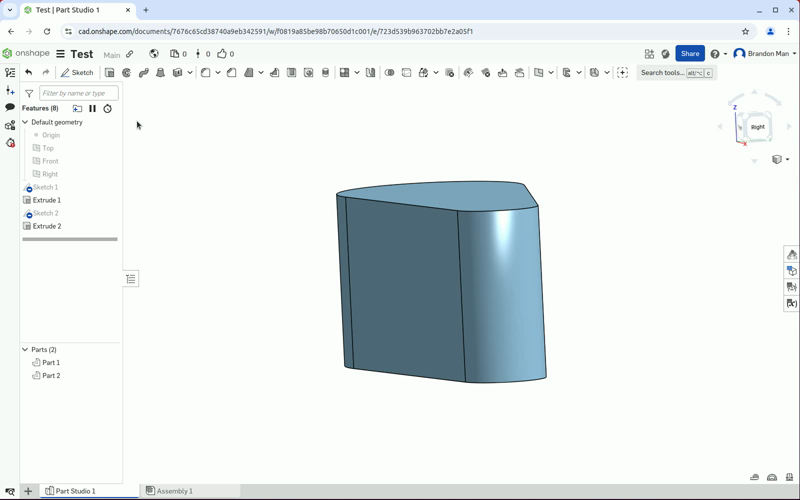
key(right, 3)
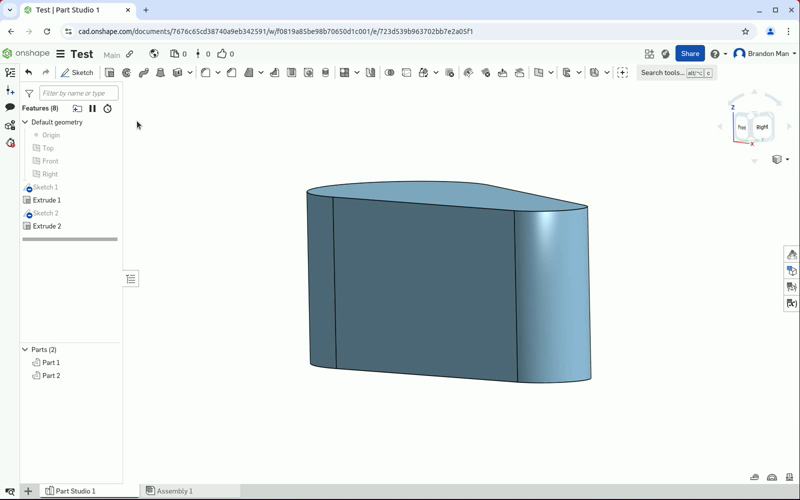
key(down, 3)
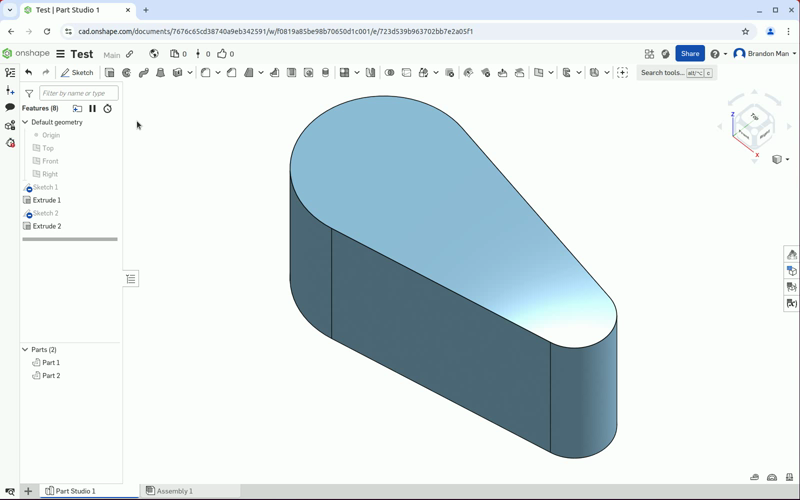
mouse_move(73, 189)
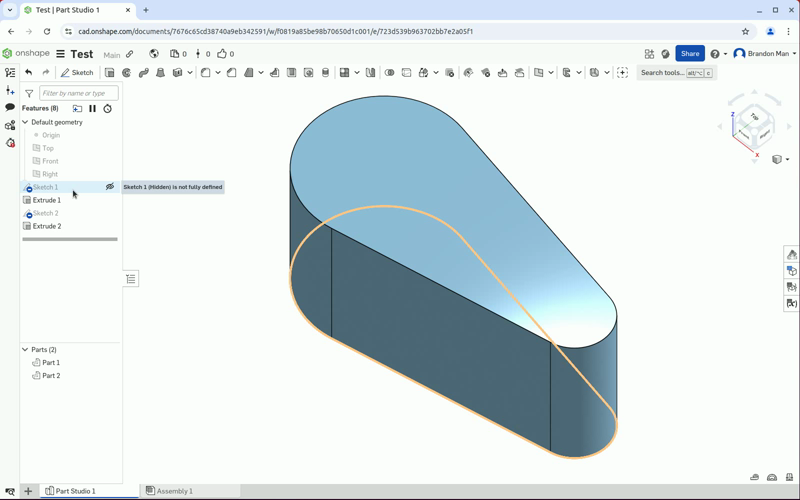
click(73, 189)